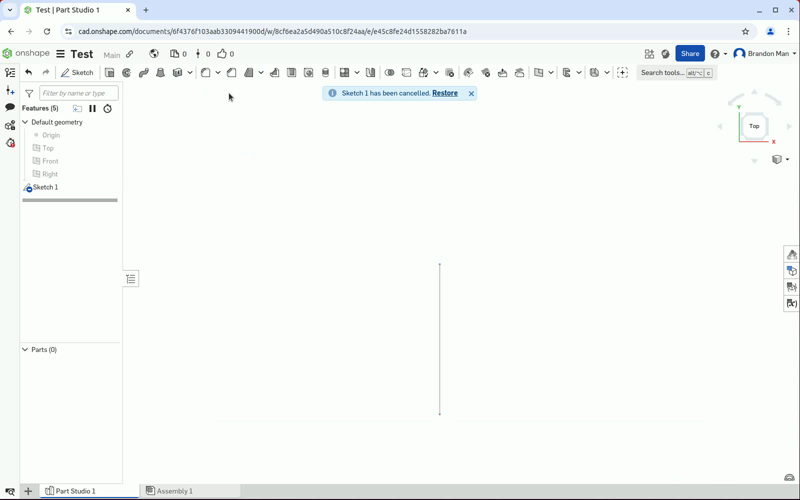
key(shift+h)
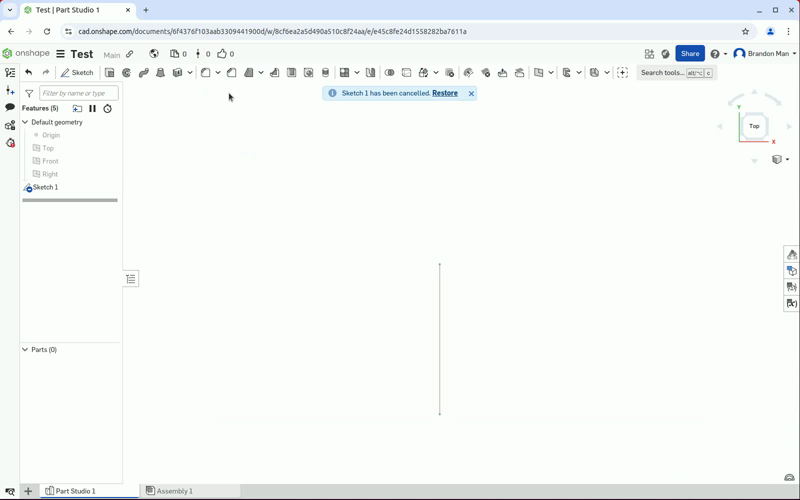
key(shift+s)
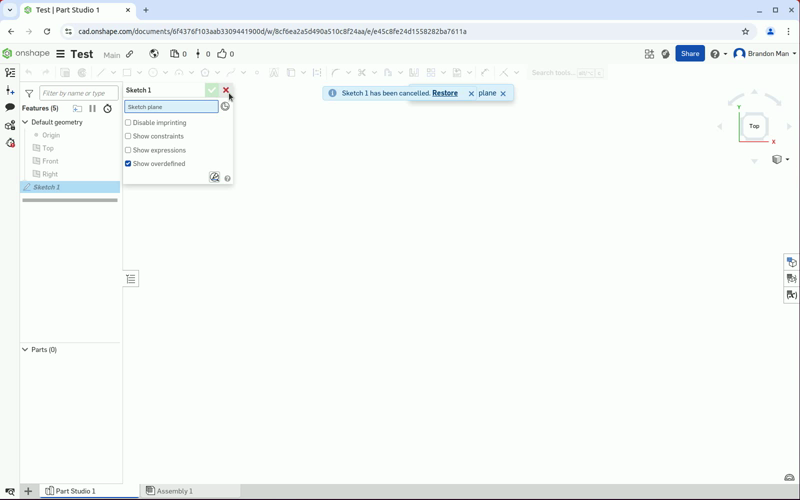
mouse_move(73, 150)
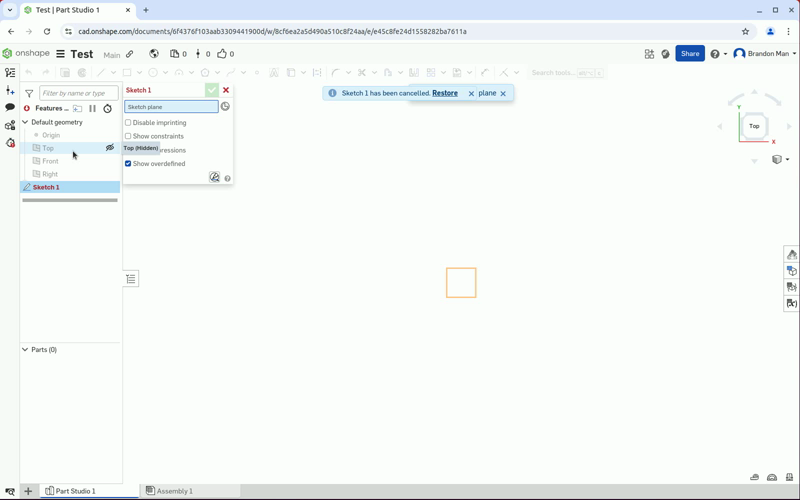
click(73, 150)
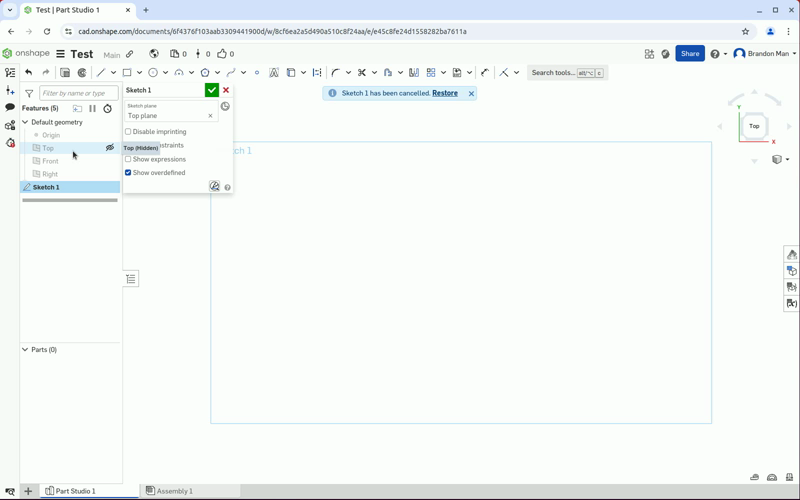
mouse_move(73, 352)
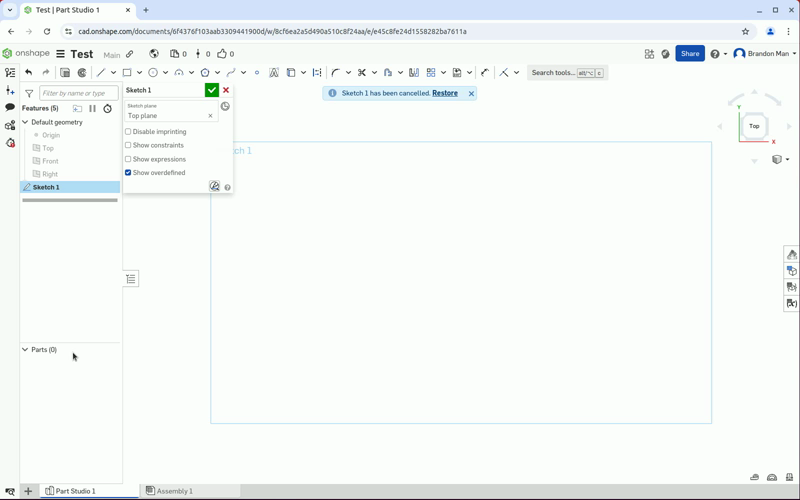
key(y)
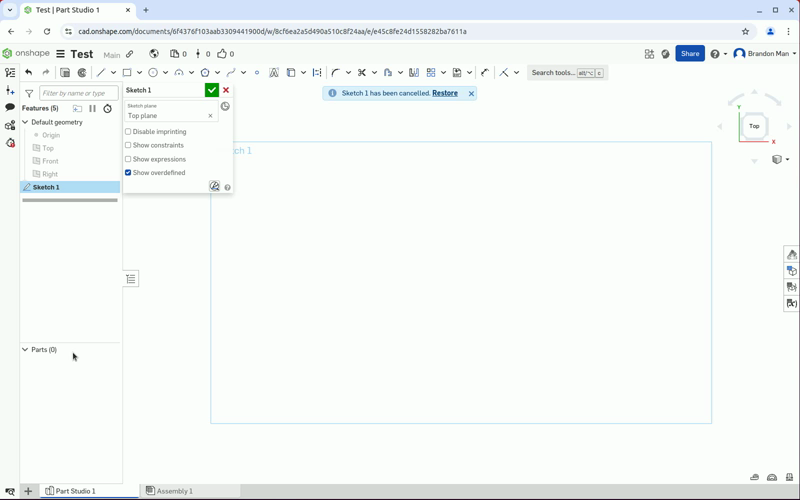
key(c)
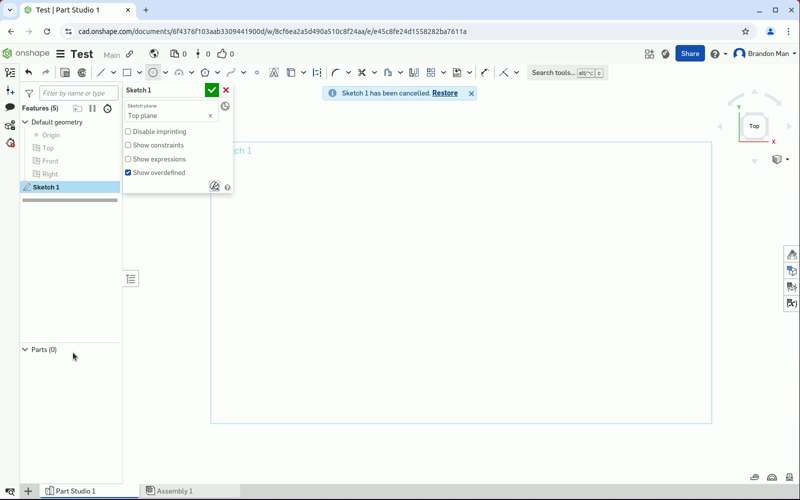
key_down(shift)
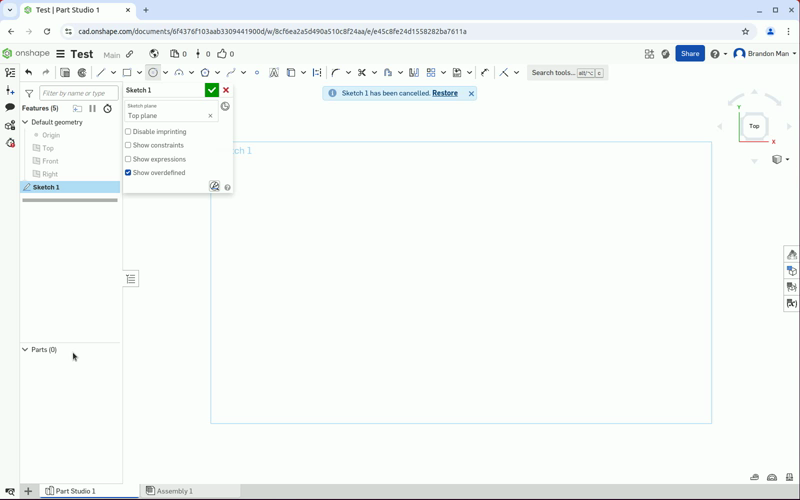
mouse_move(461, 282)
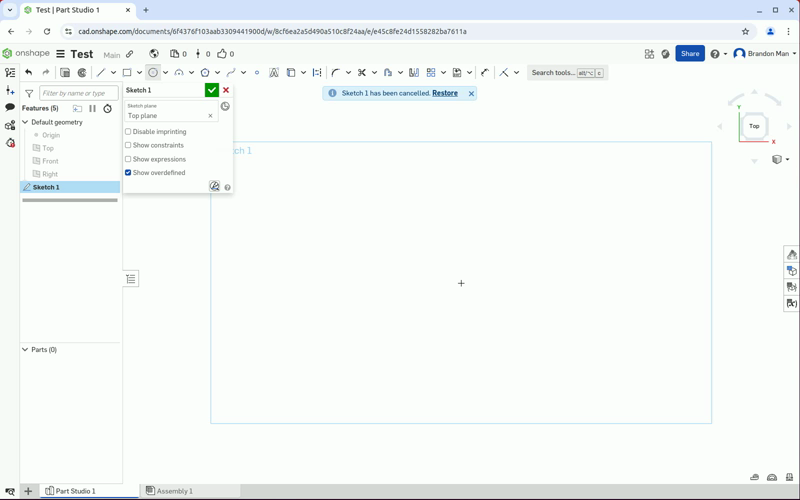
click(461, 282)
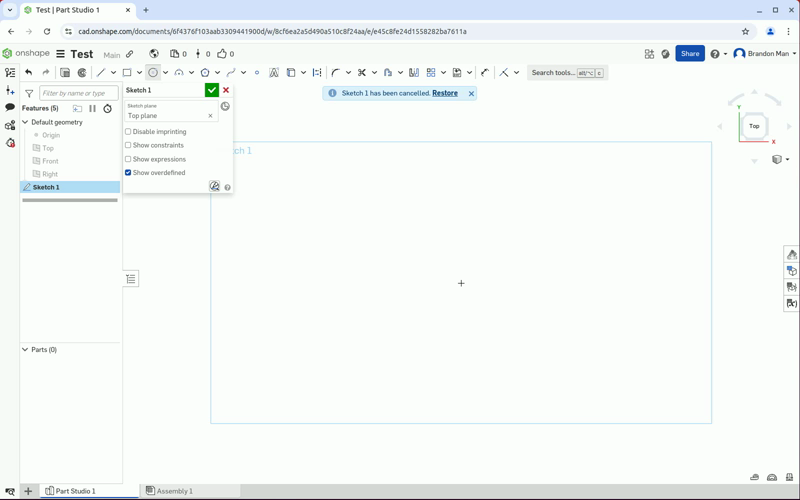
key_up(shift)
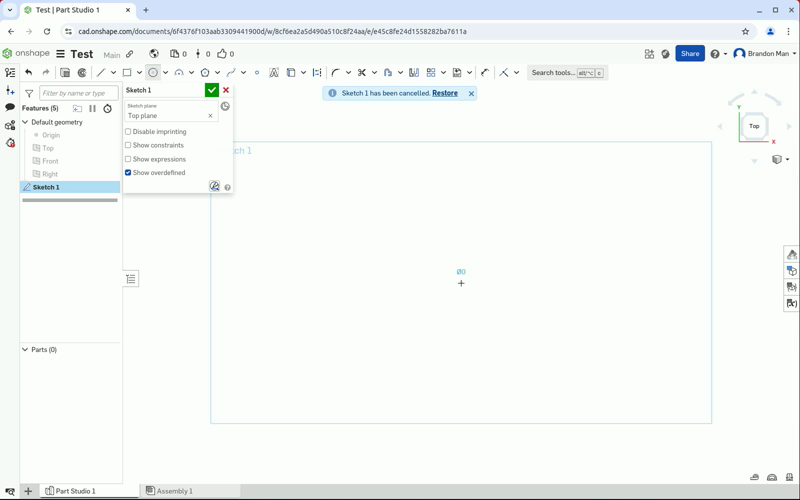
mouse_move(492, 282)
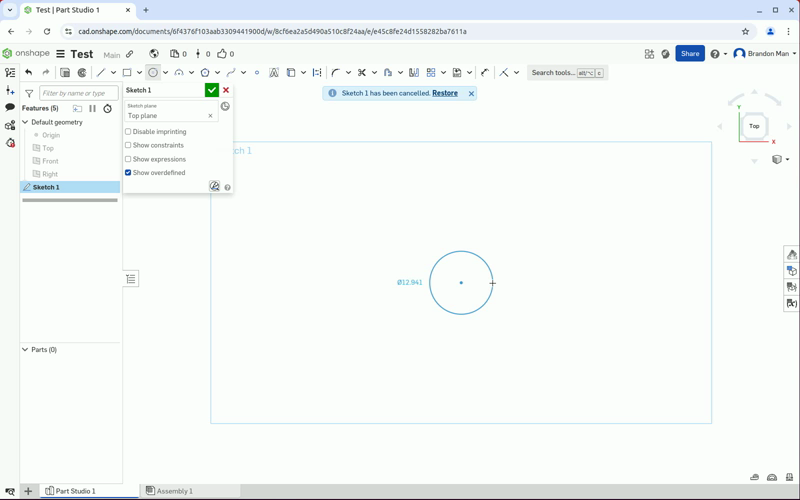
click(492, 282)
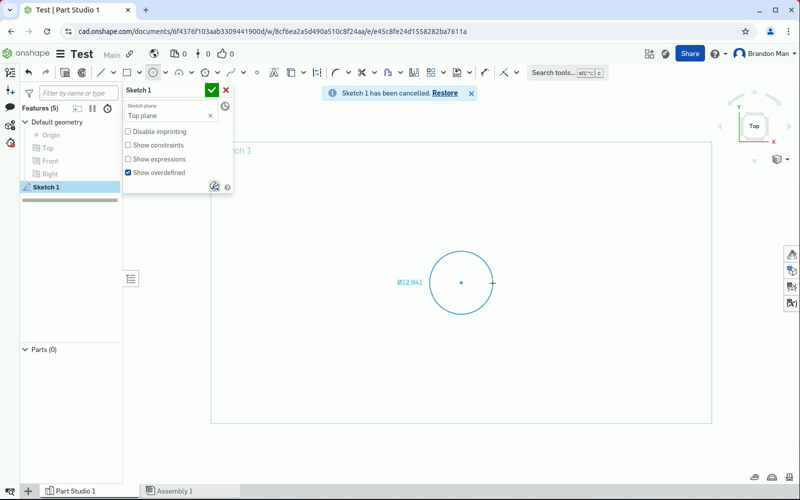
key(esc)
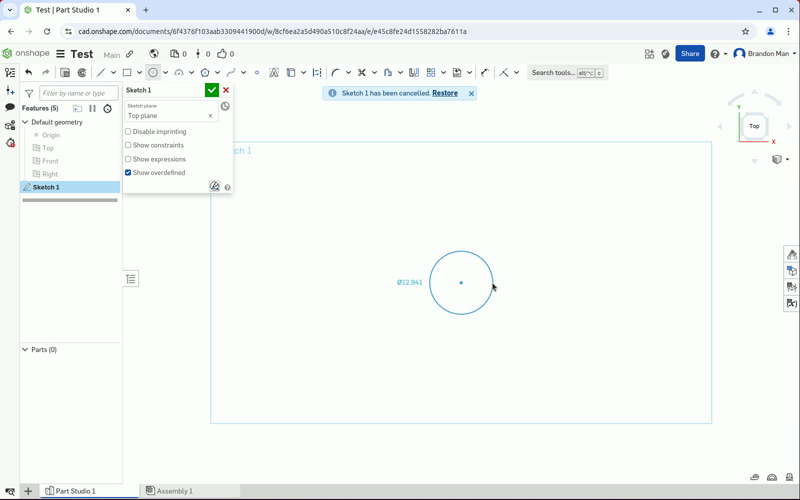
key(c)
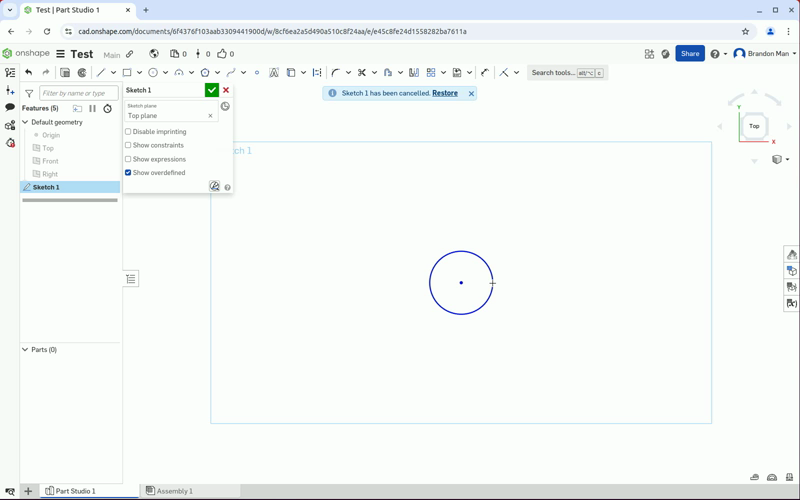
key_down(shift)
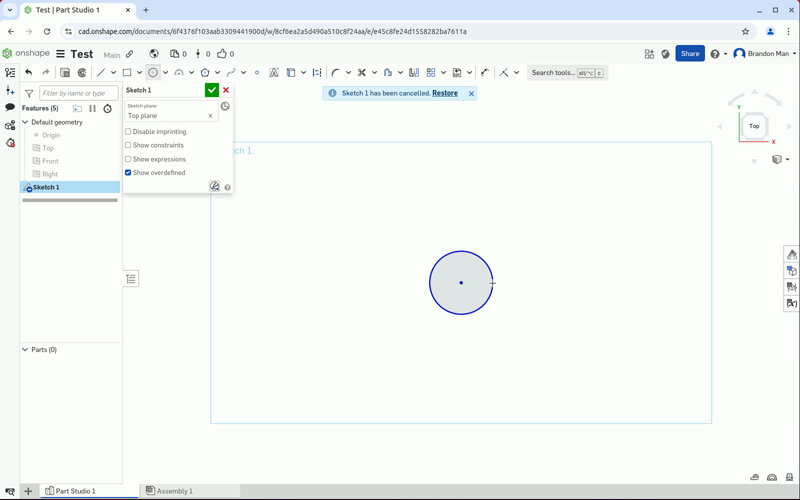
mouse_move(461, 282)
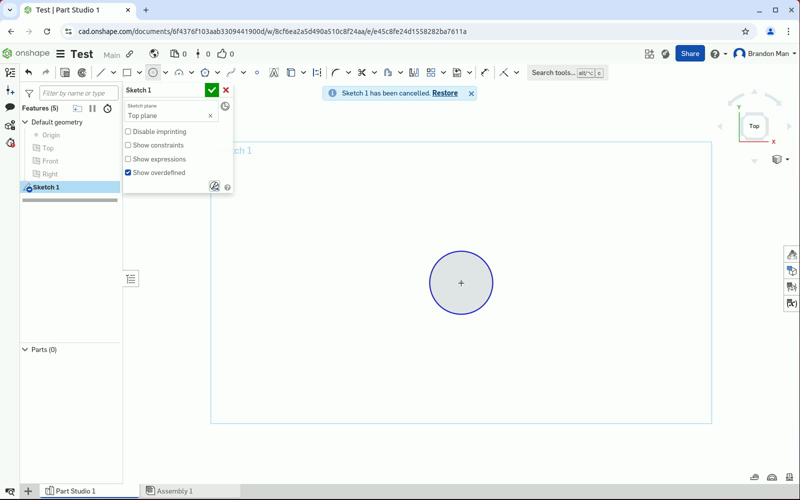
click(461, 282)
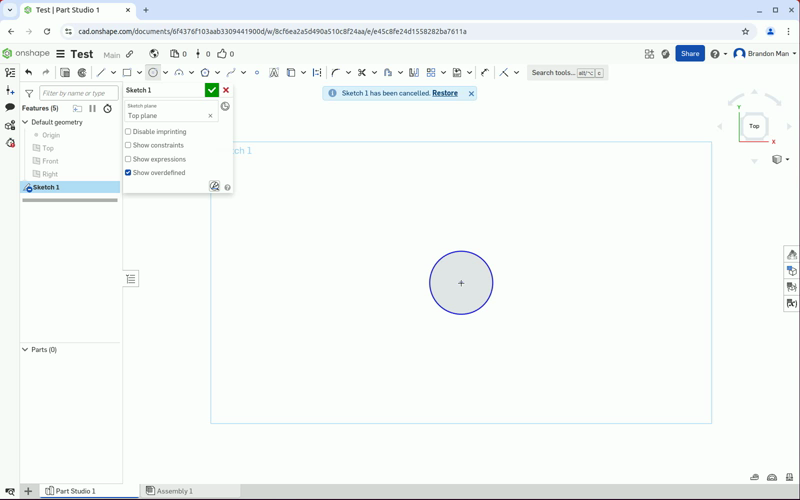
key_up(shift)
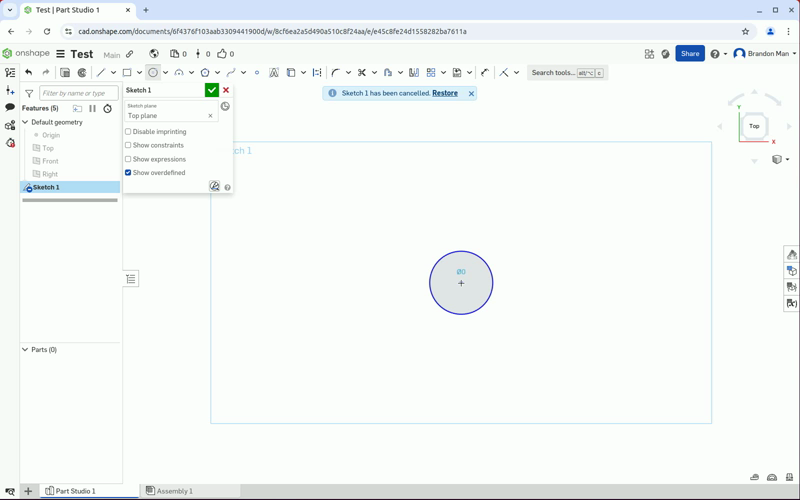
mouse_move(472, 282)
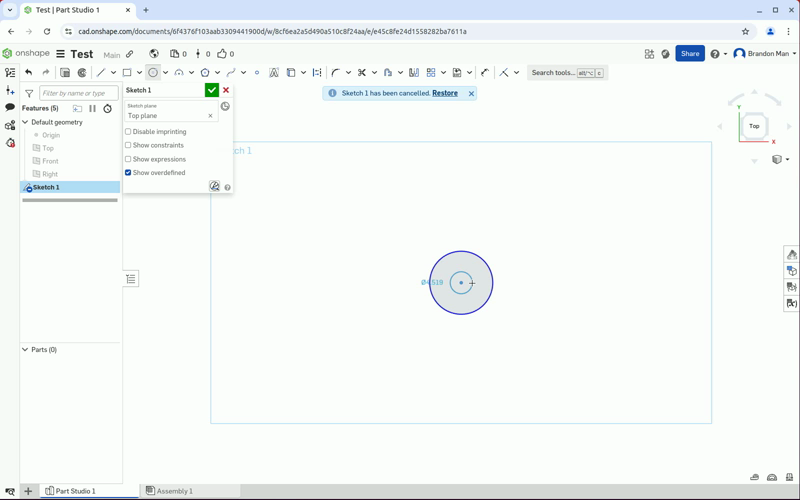
click(472, 282)
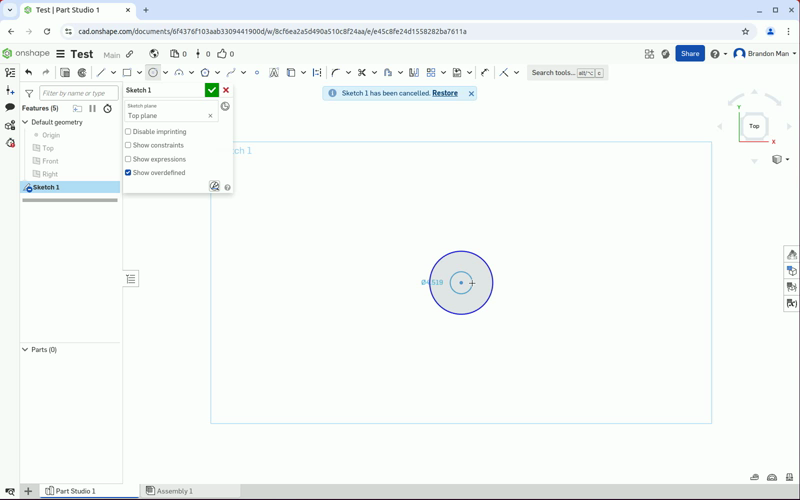
key(esc)
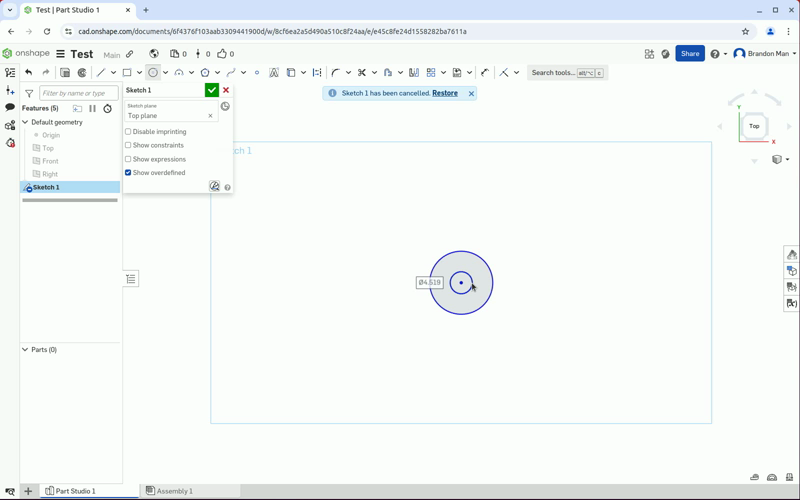
mouse_move(479, 284)
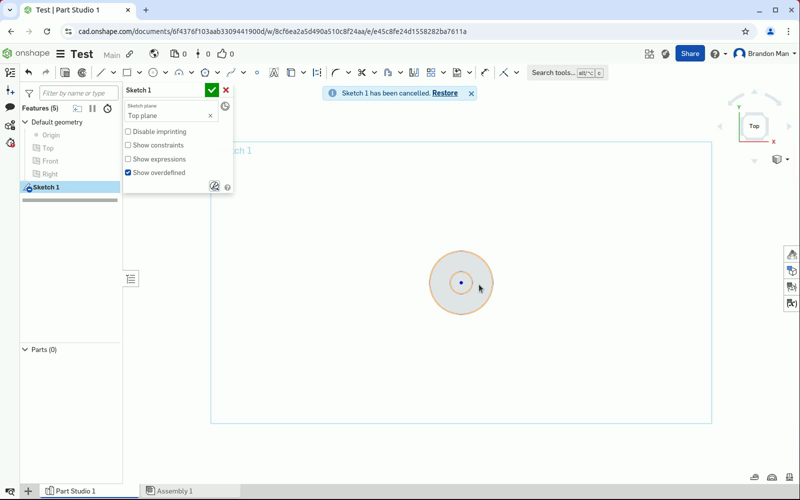
click(479, 284)
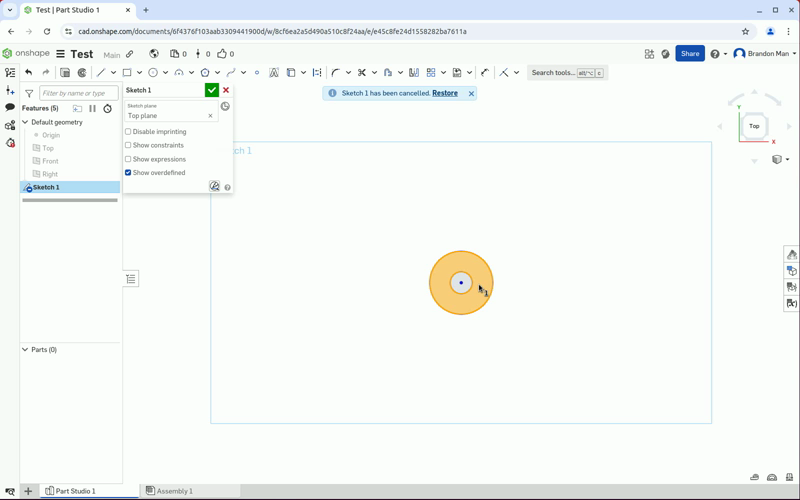
mouse_move(73, 352)
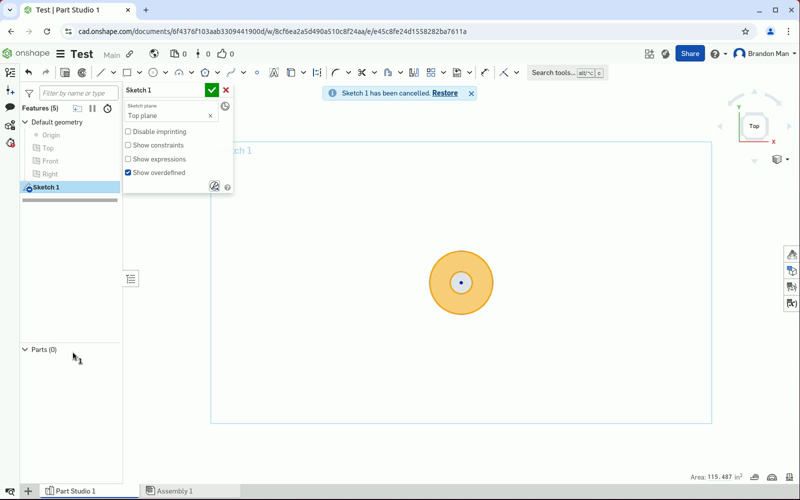
key(shift+y)
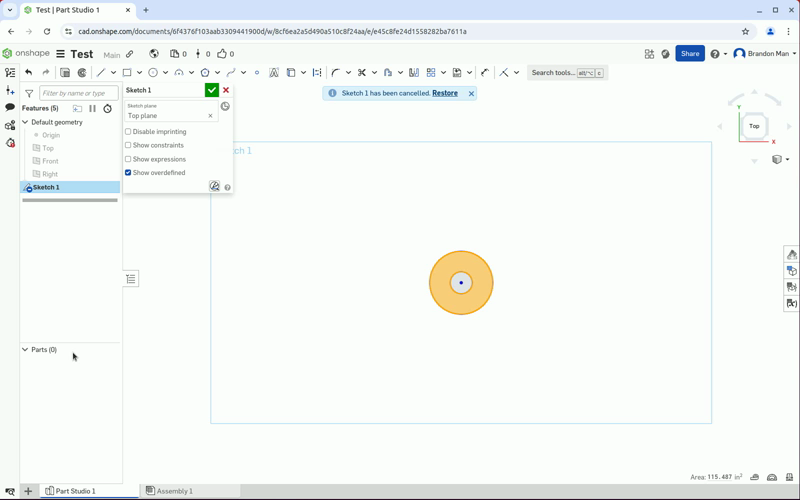
key(shift+e)
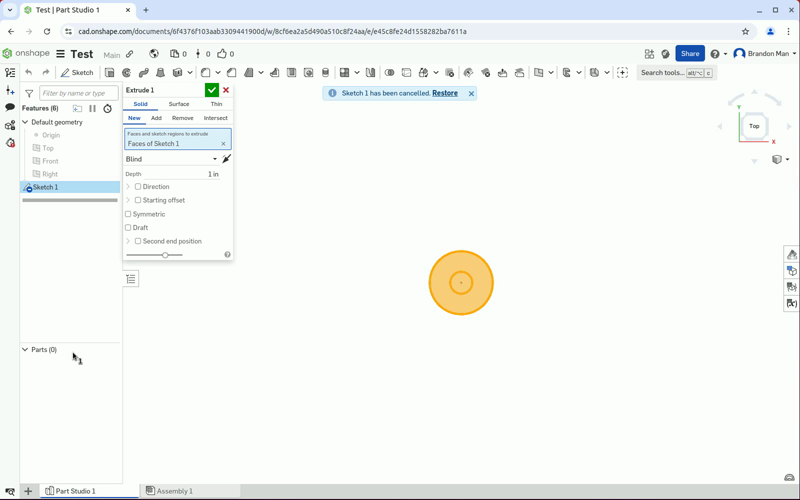
mouse_move(143, 106)
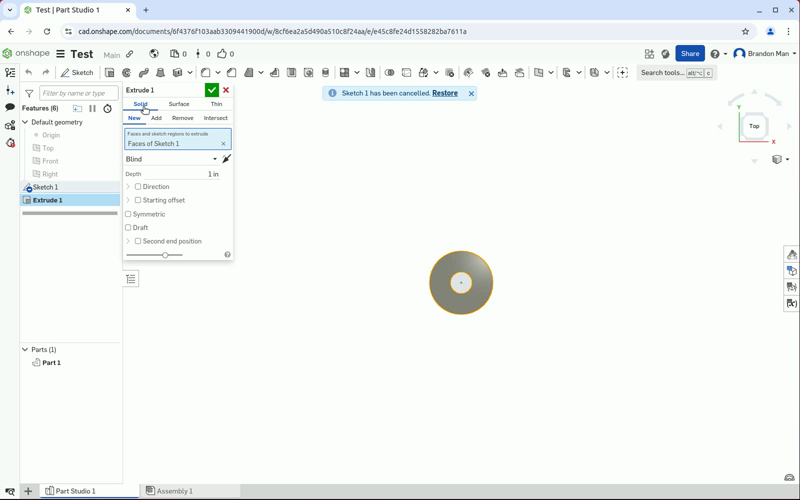
click(143, 106)
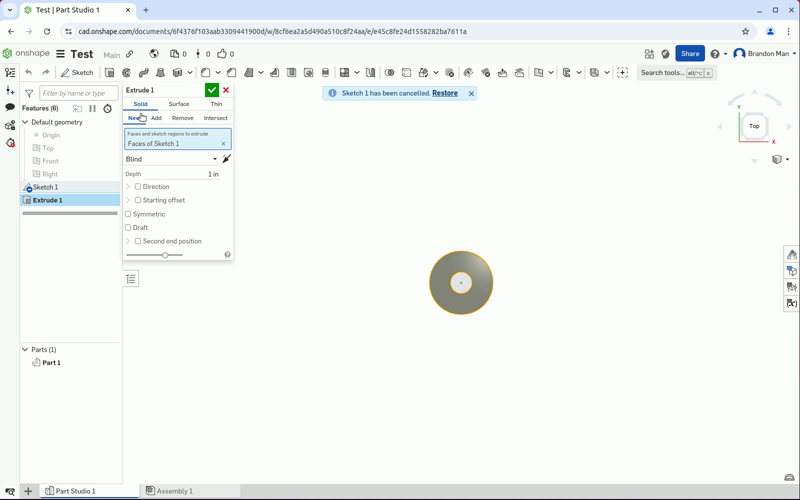
mouse_move(137, 120)
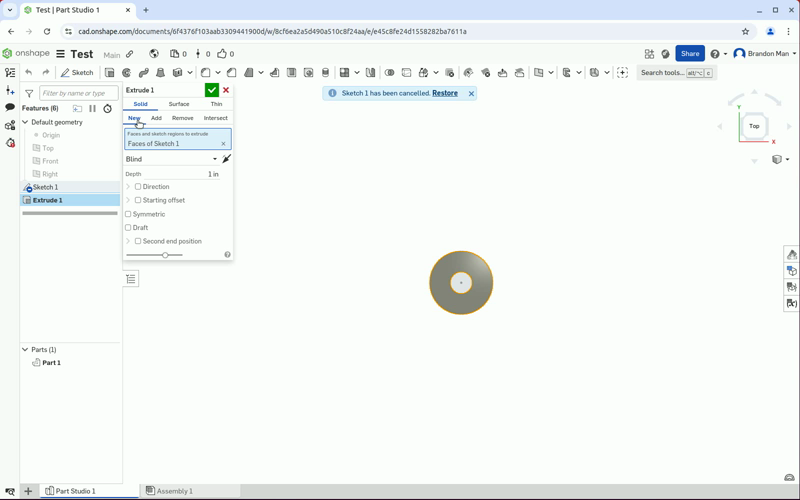
click(137, 120)
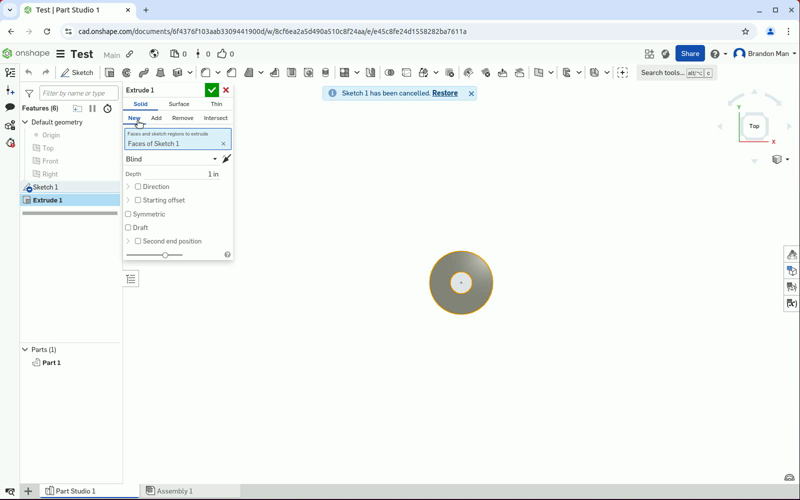
key(tab, 4)
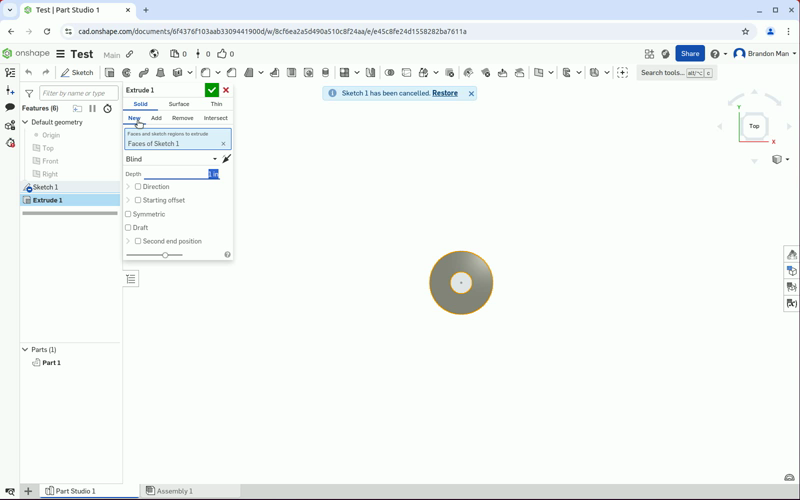
text(2.166)
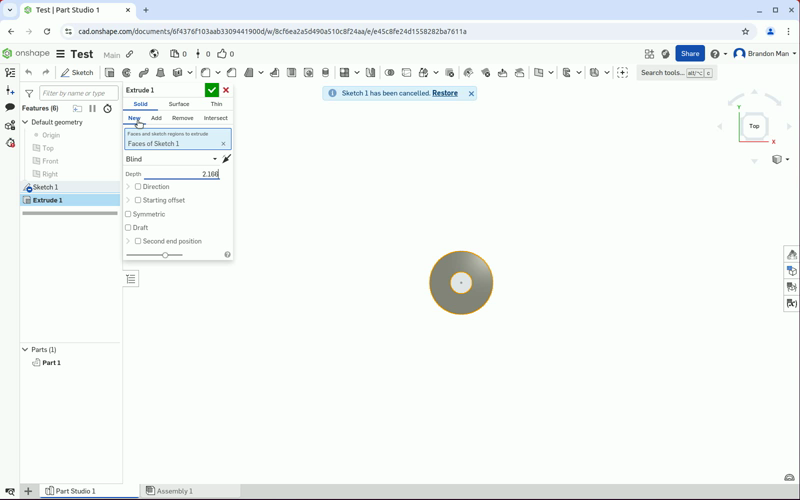
key(enter)
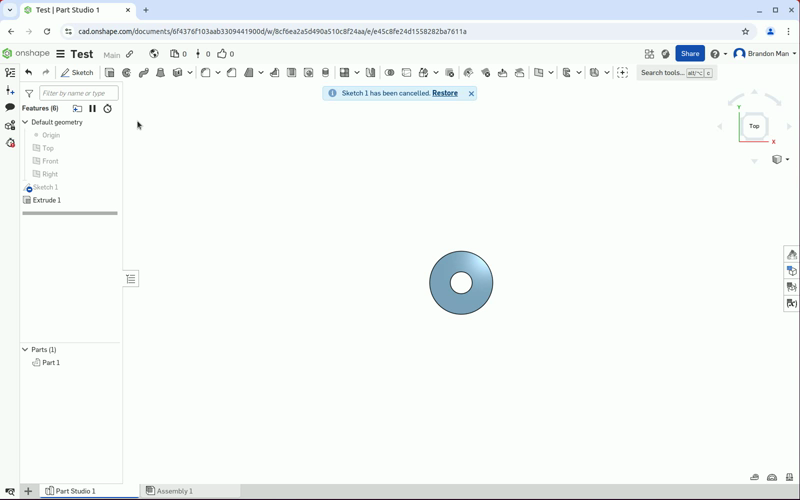
key(shift+h)
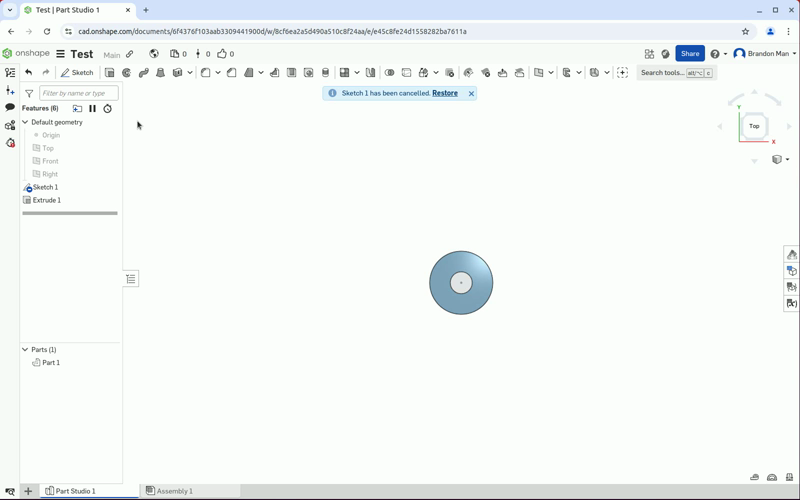
key(shift+h)
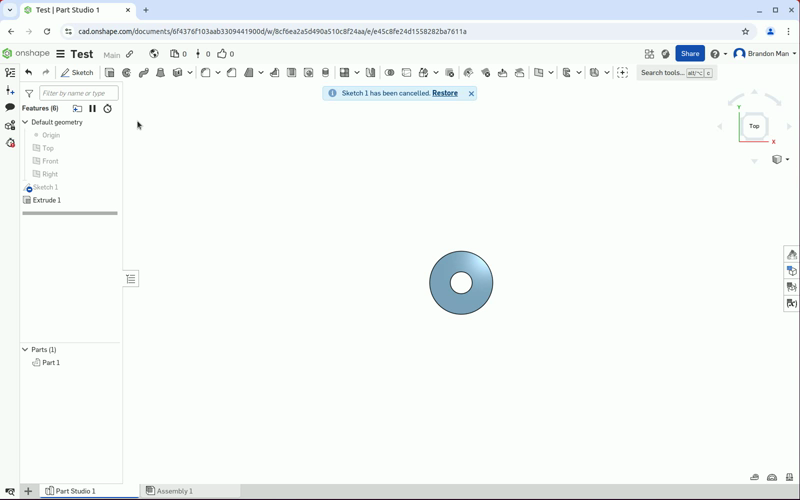
mouse_move(73, 189)
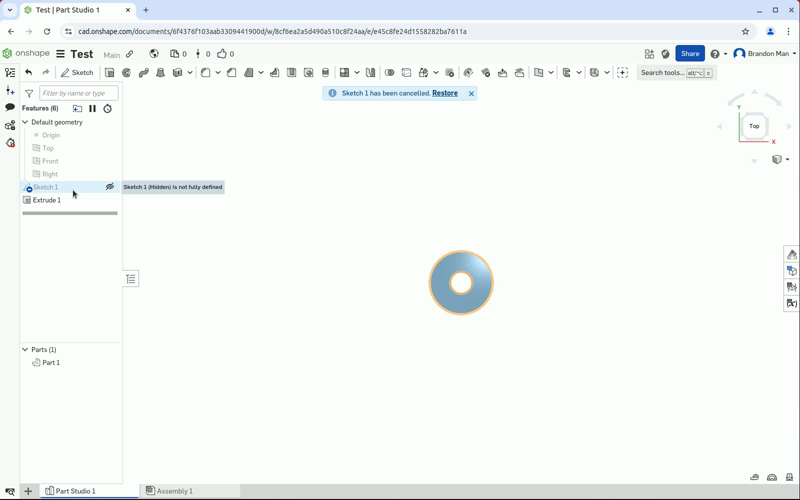
click(73, 189)
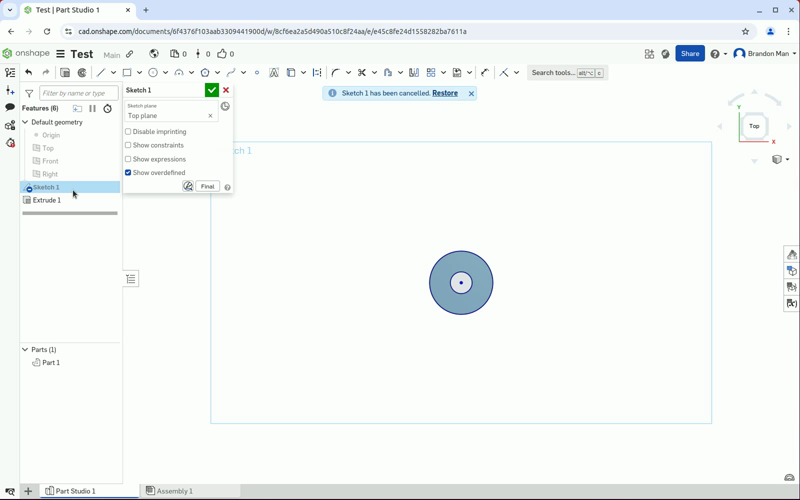
mouse_move(229, 92)
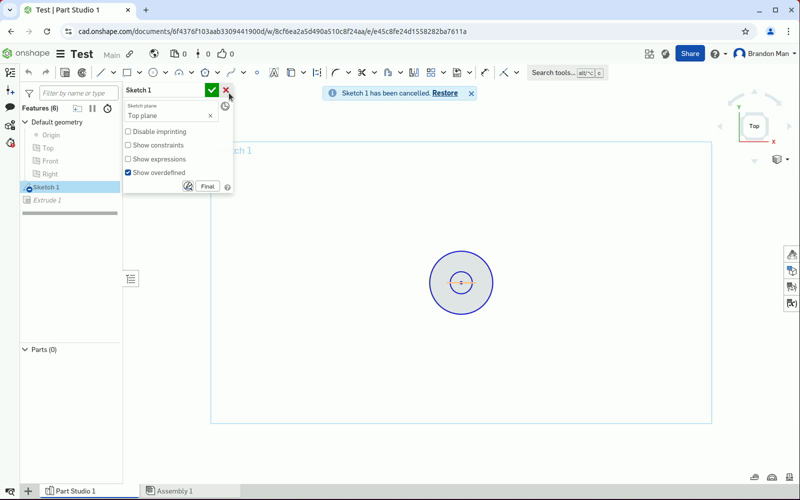
click(229, 92)
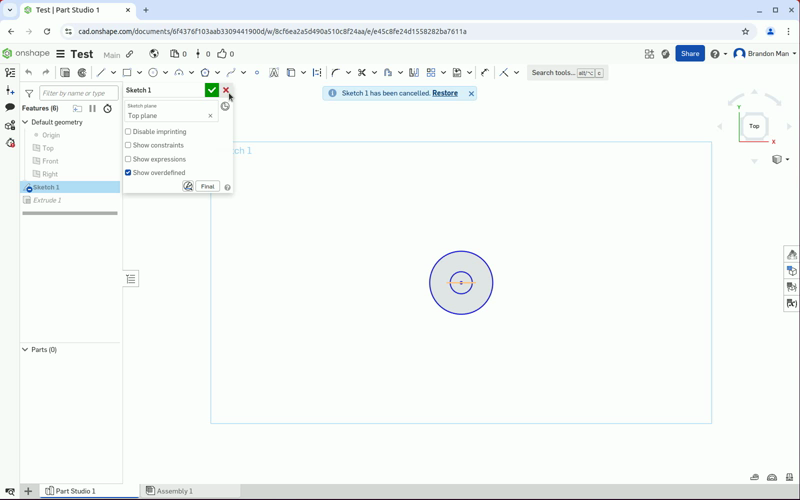
key(shift+s)
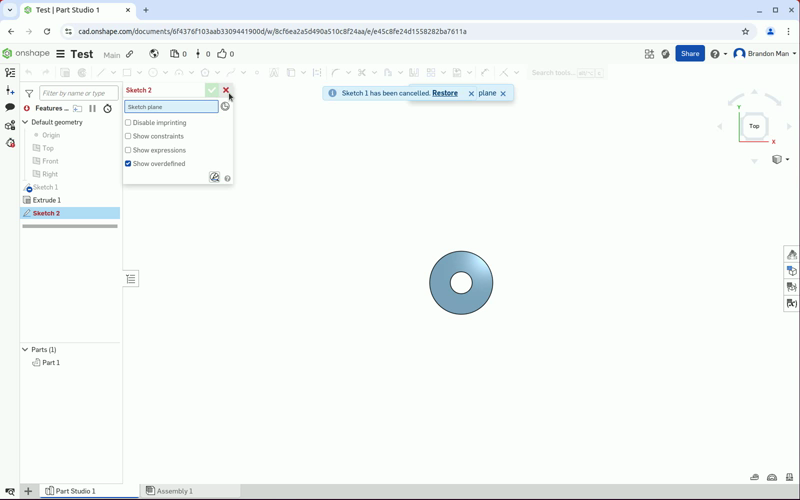
mouse_move(73, 150)
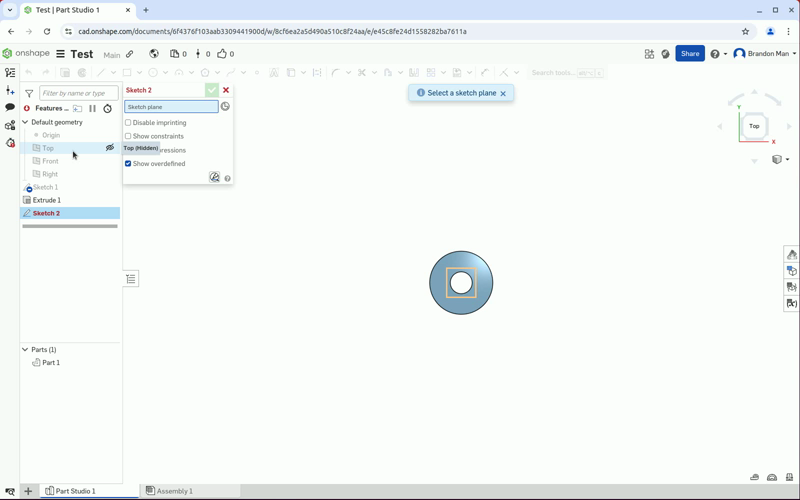
click(73, 150)
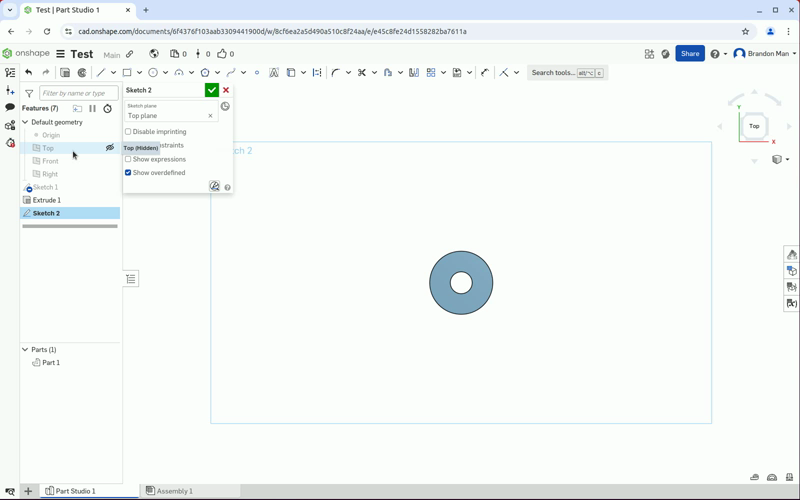
mouse_move(73, 352)
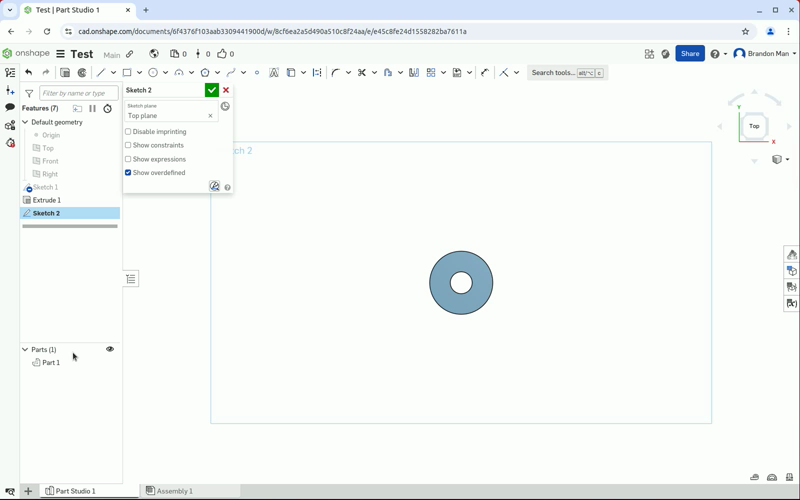
key(y)
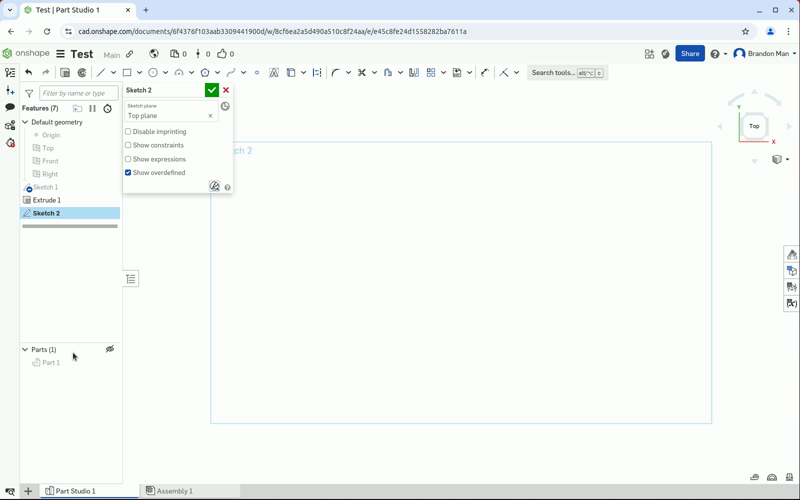
key(c)
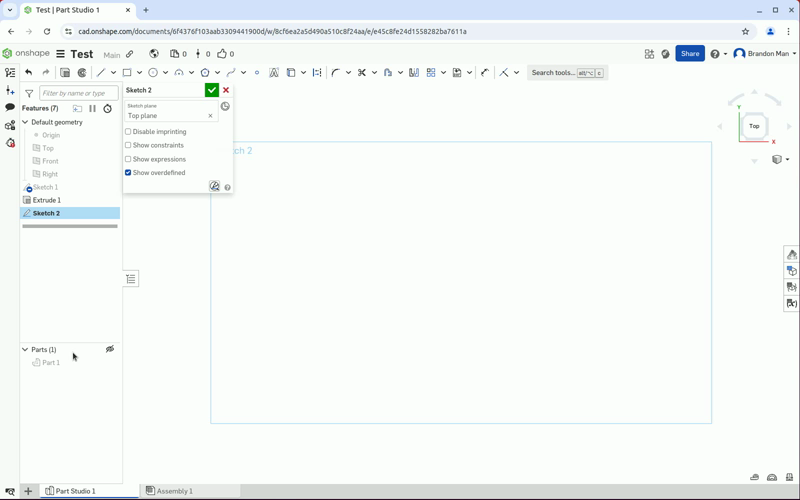
key_down(shift)
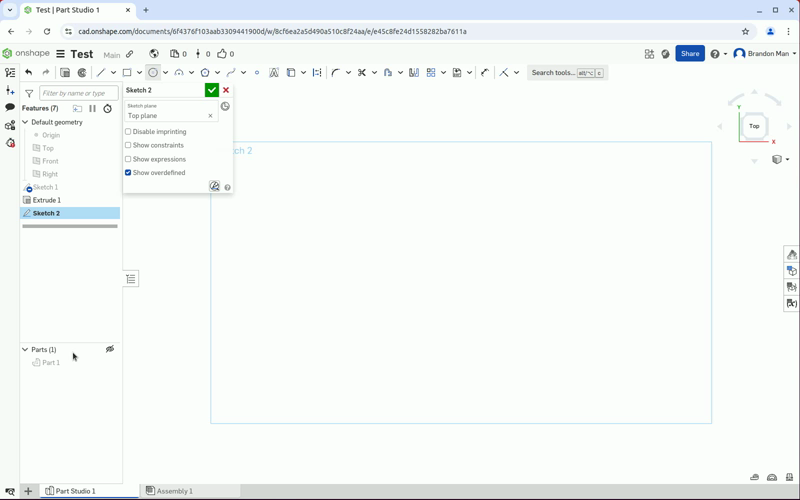
mouse_move(543, 282)
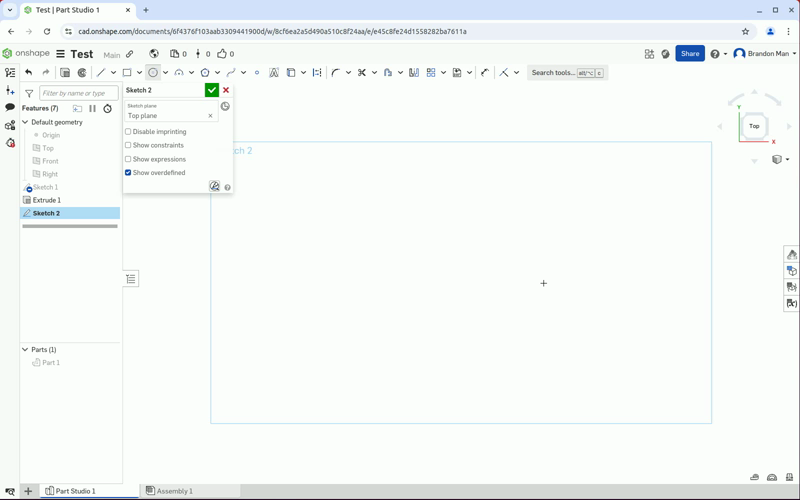
click(543, 282)
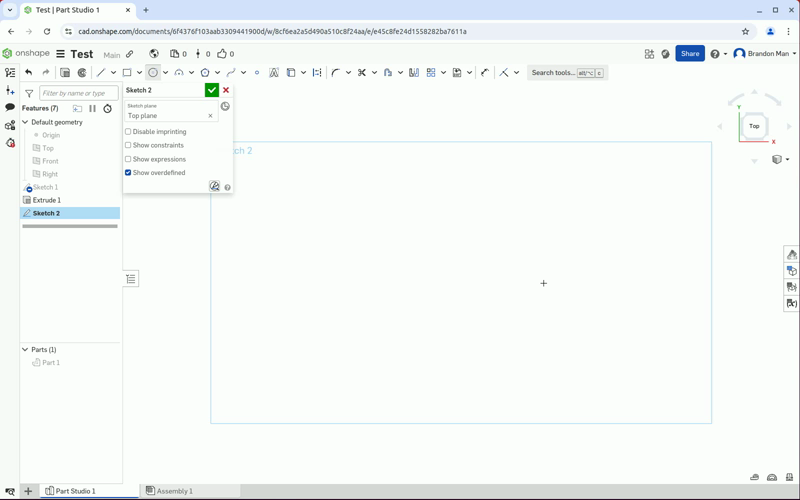
key_up(shift)
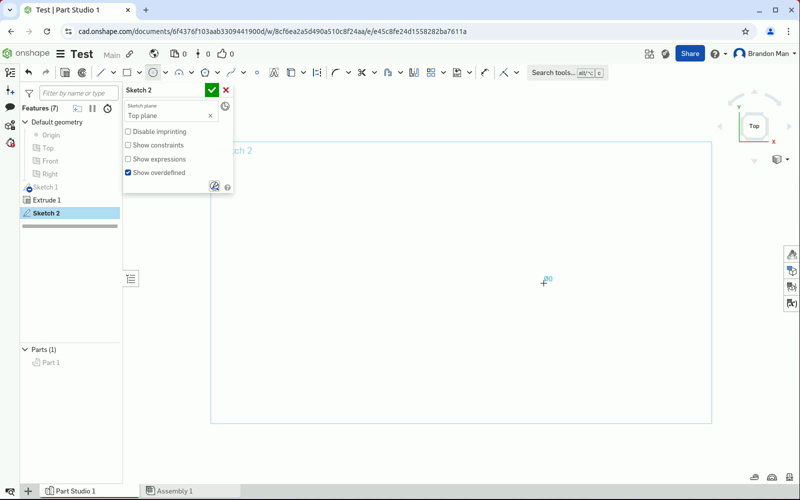
mouse_move(573, 282)
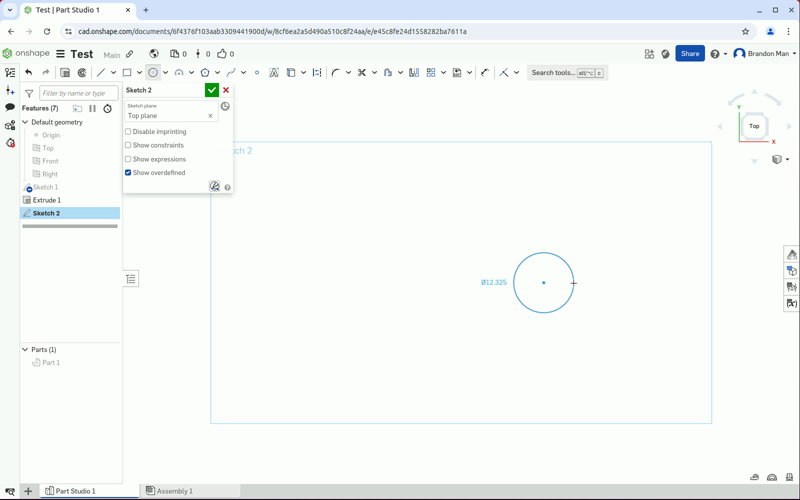
click(573, 282)
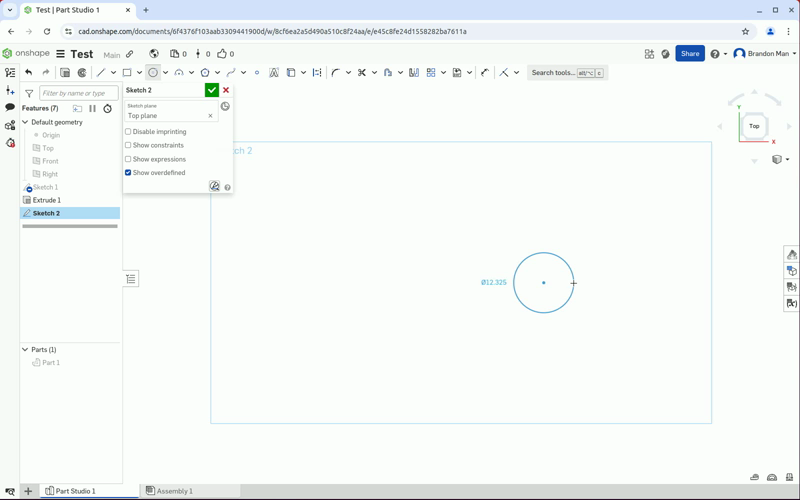
key(esc)
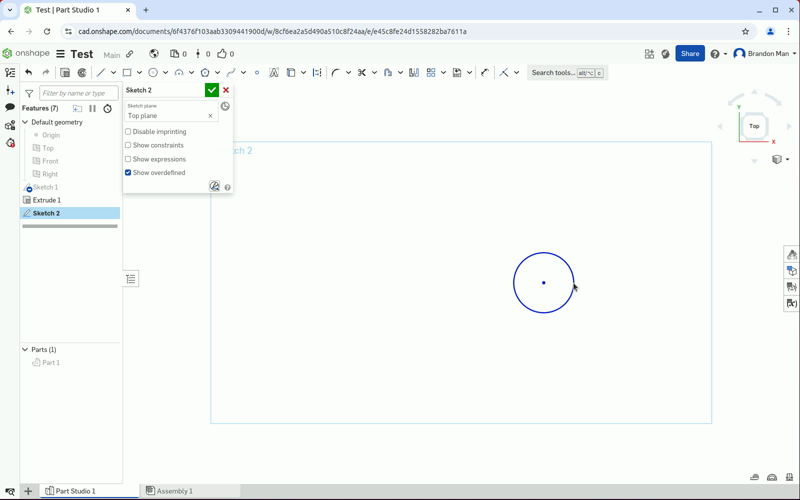
key(c)
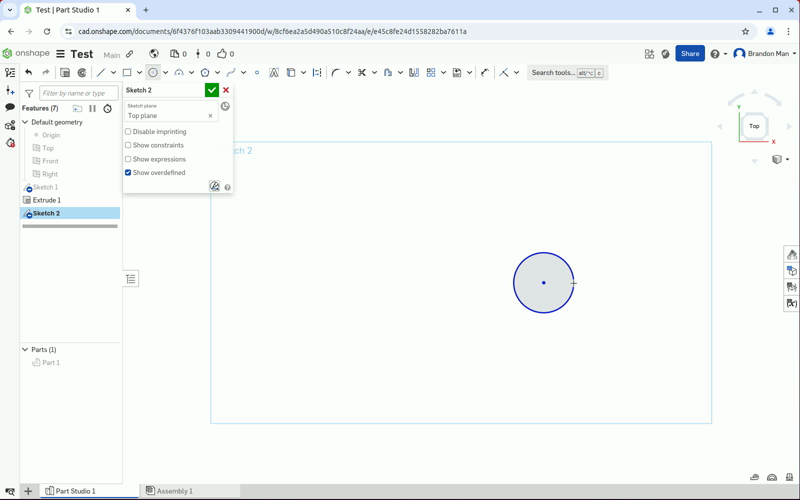
key_down(shift)
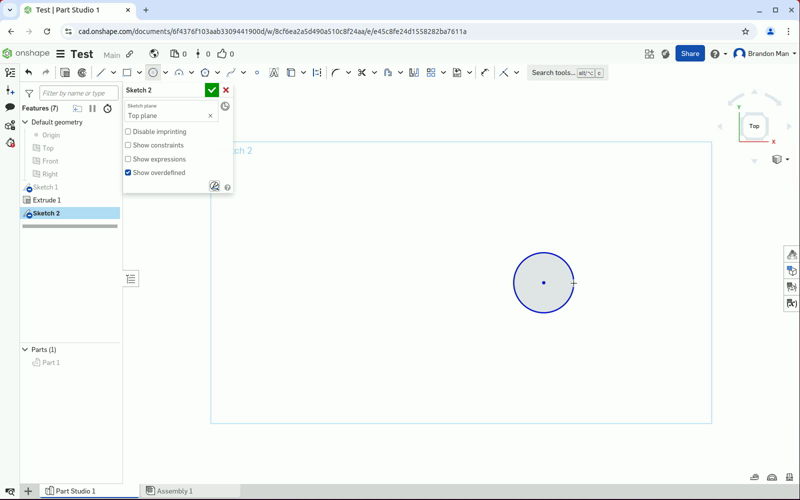
mouse_move(543, 282)
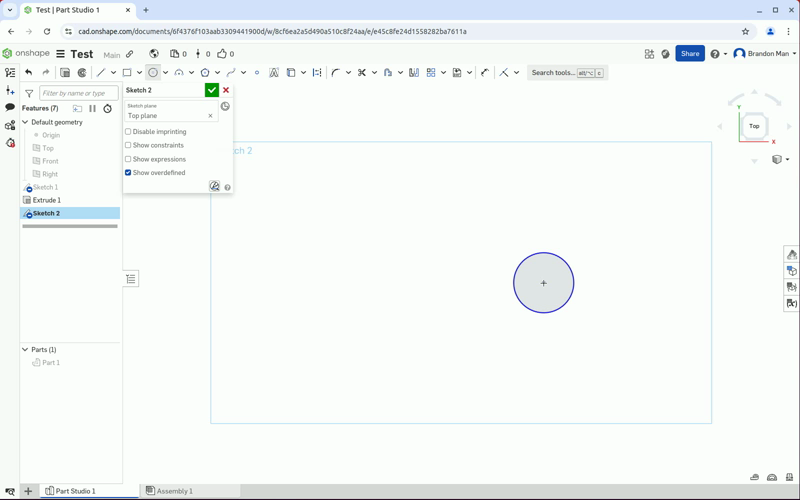
click(543, 282)
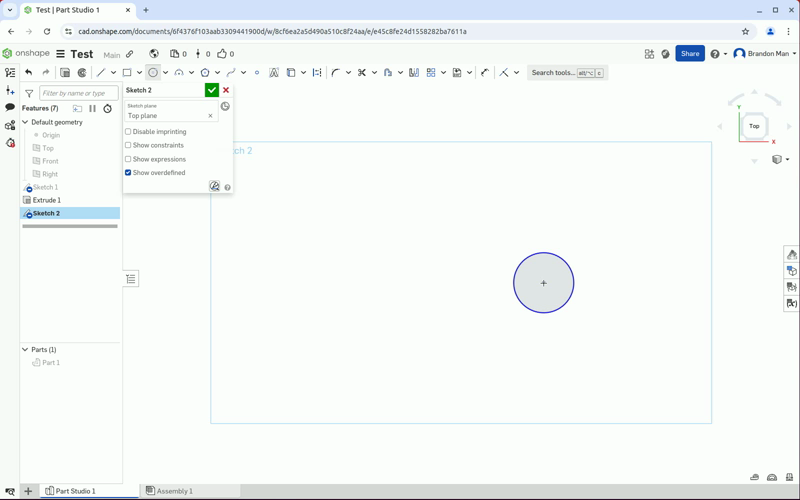
key_up(shift)
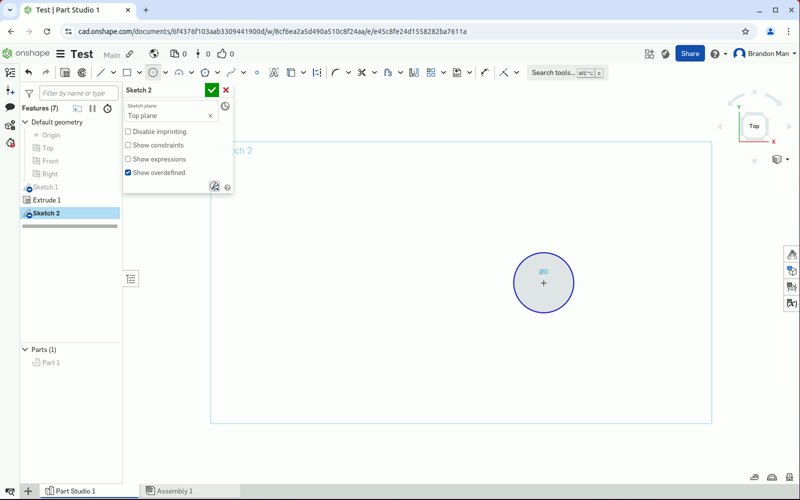
mouse_move(554, 282)
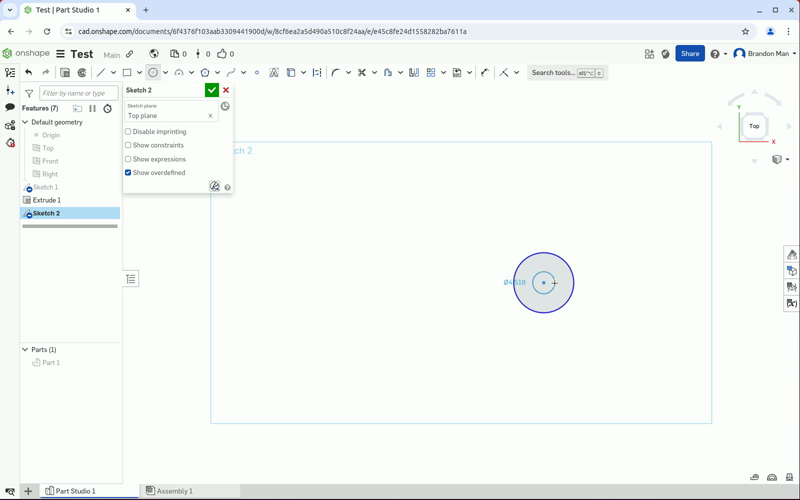
click(554, 282)
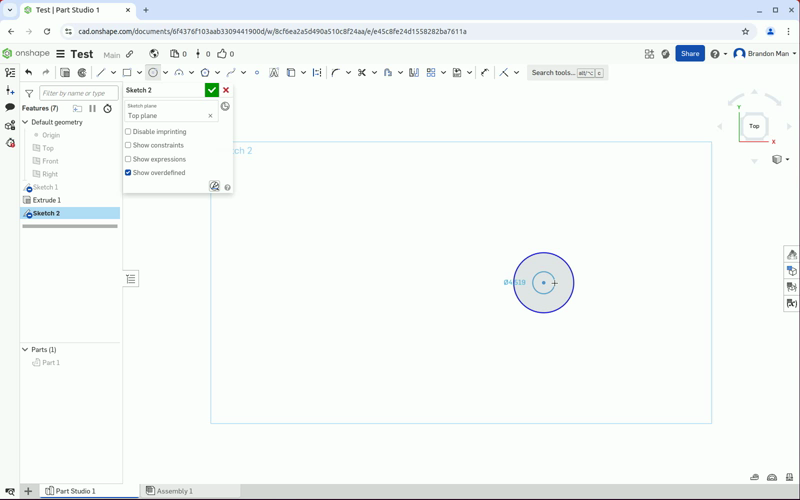
key(esc)
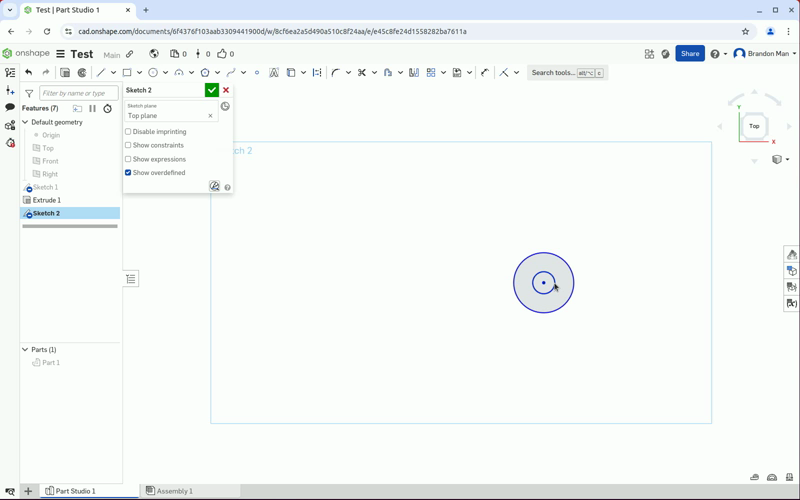
mouse_move(556, 284)
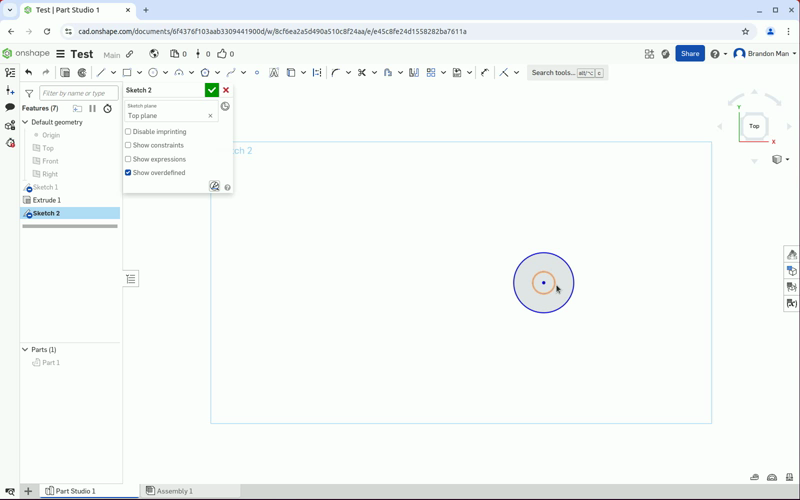
click(556, 284)
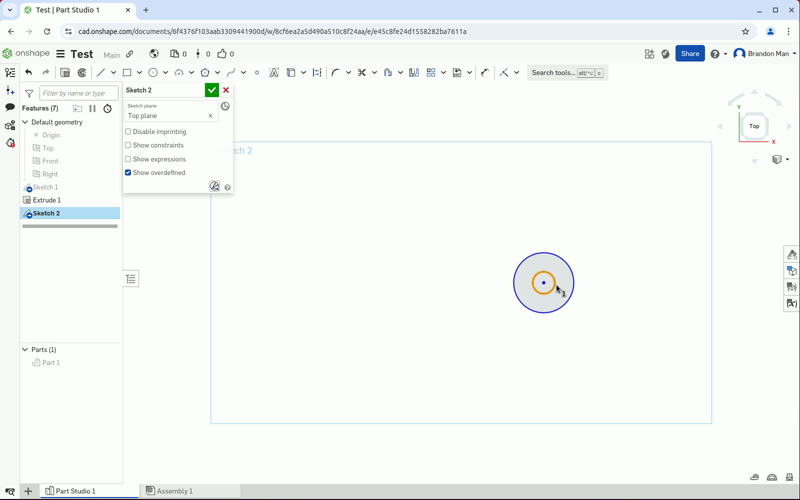
mouse_move(73, 352)
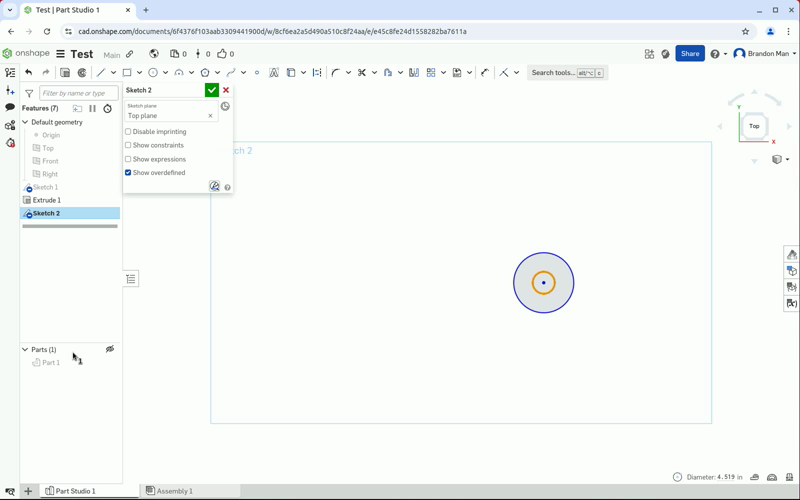
key(shift+y)
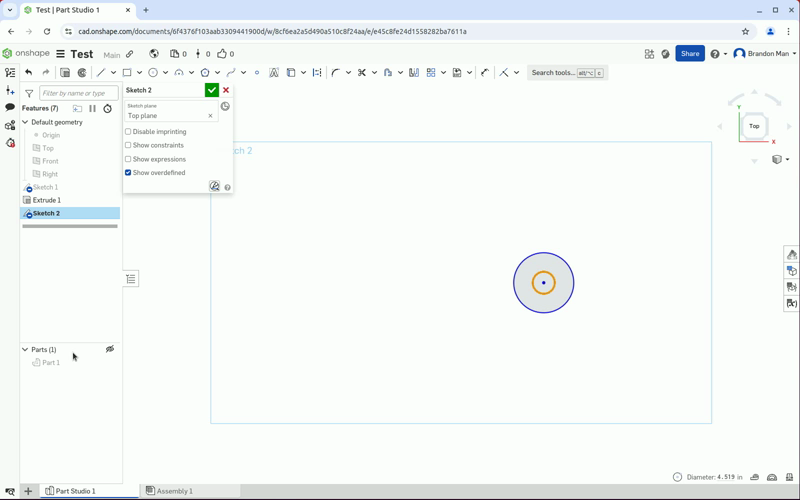
key(shift+e)
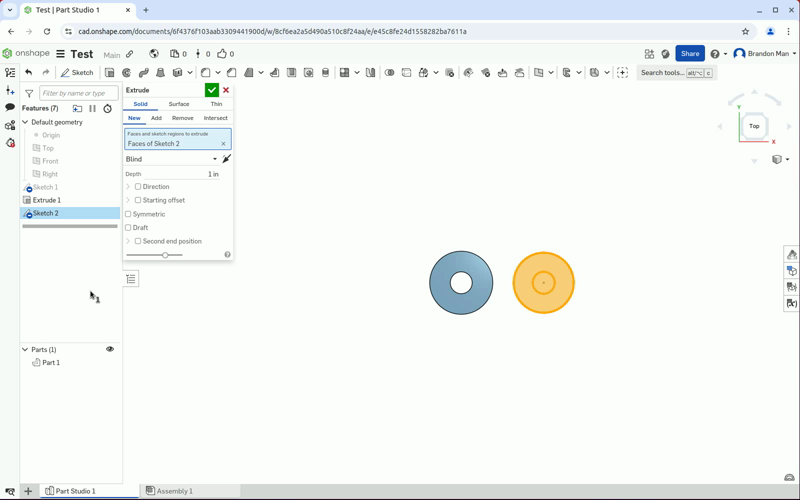
mouse_move(143, 106)
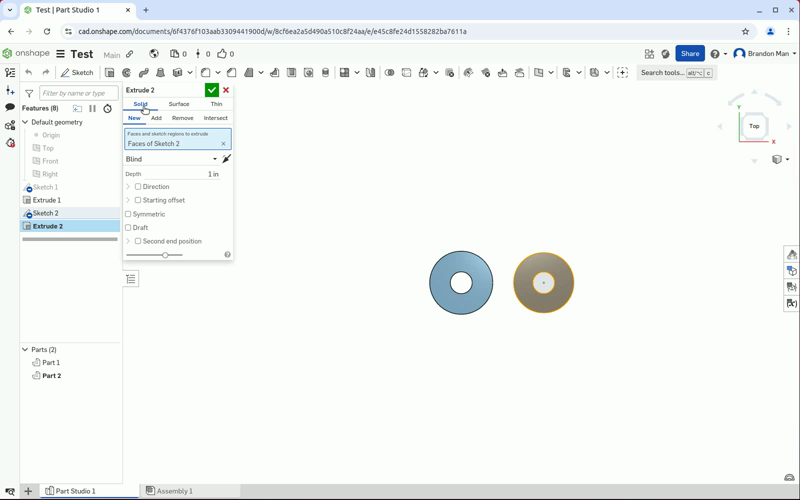
click(143, 106)
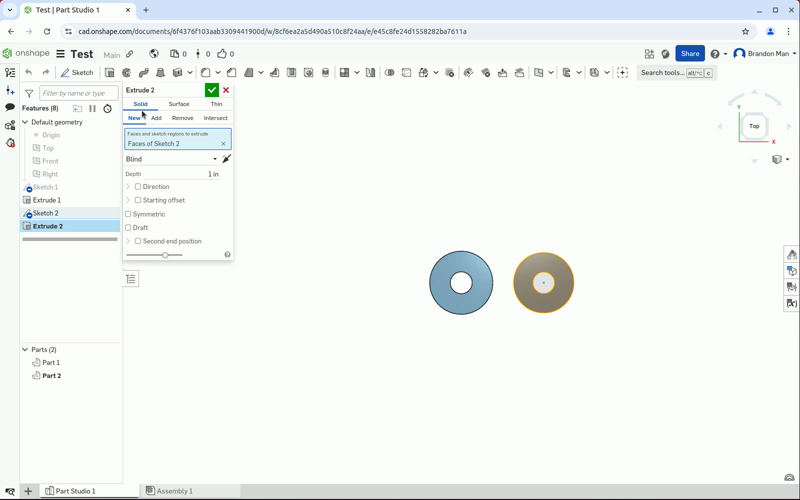
mouse_move(137, 120)
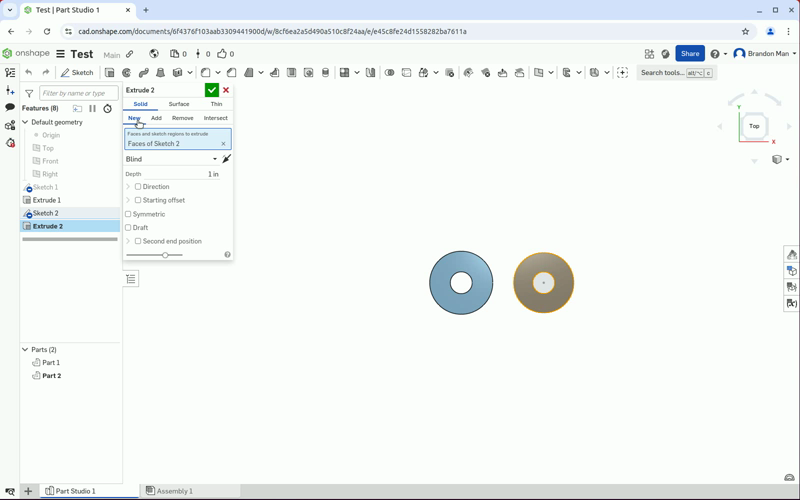
click(137, 120)
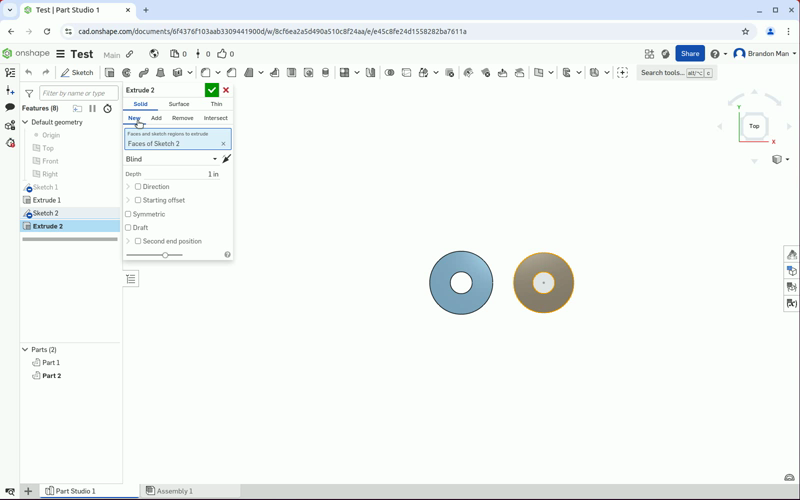
key(tab, 4)
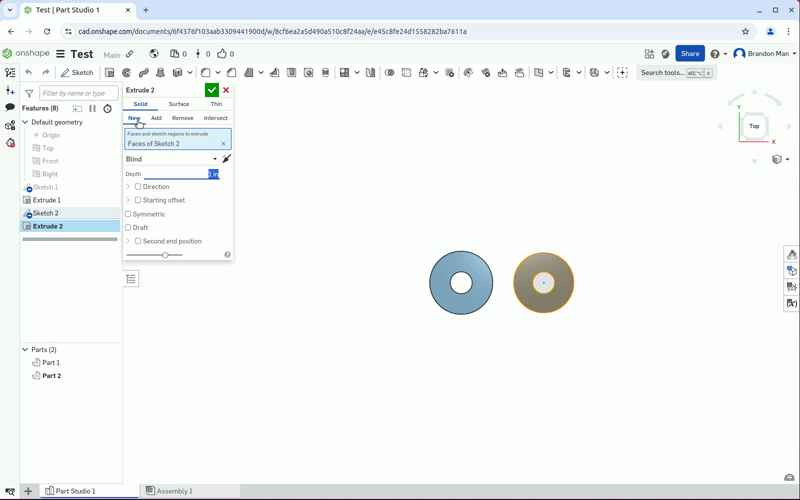
text(2.166)
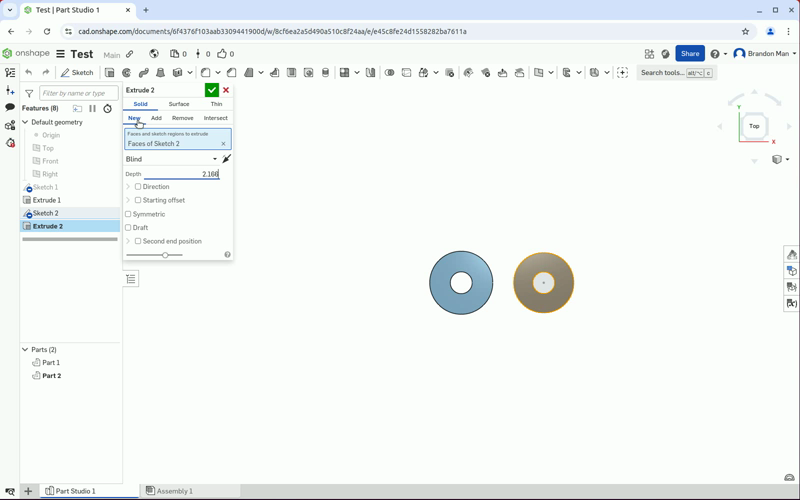
key(enter)
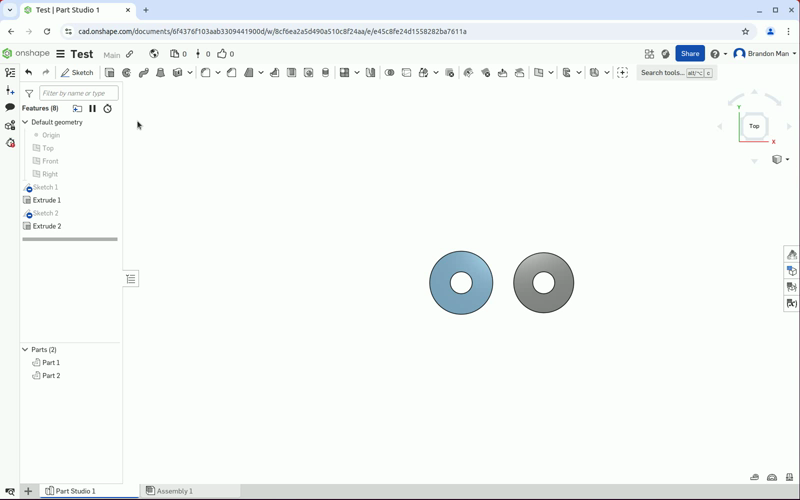
key(shift+h)
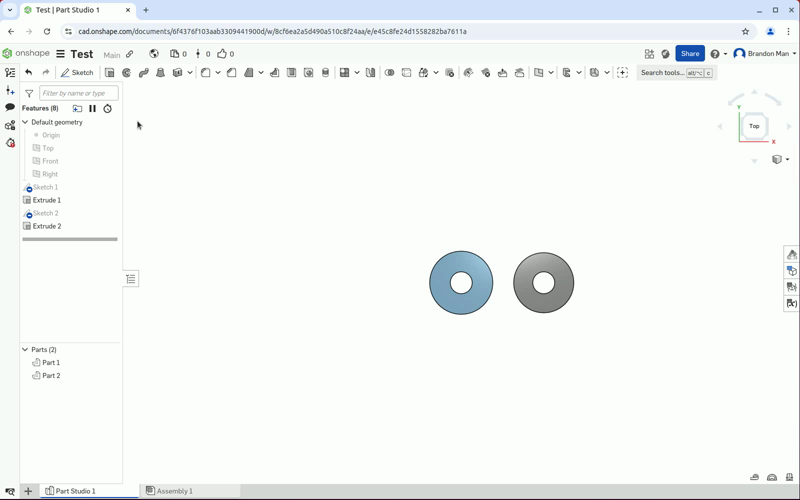
key(shift+h)
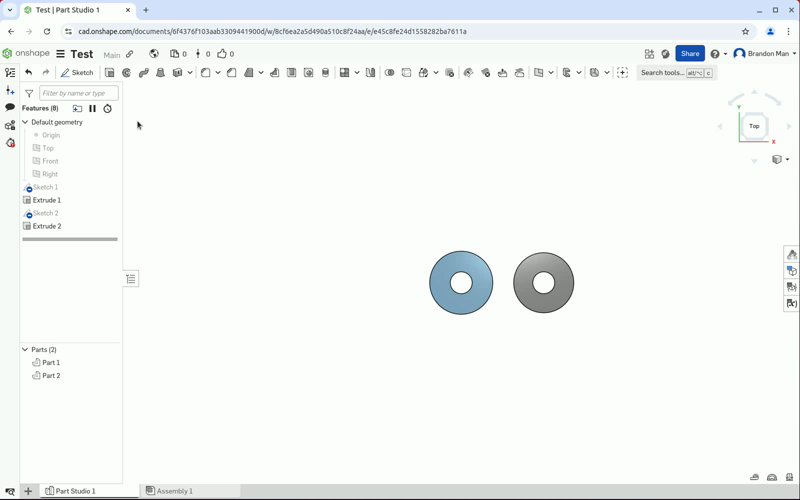
mouse_move(73, 189)
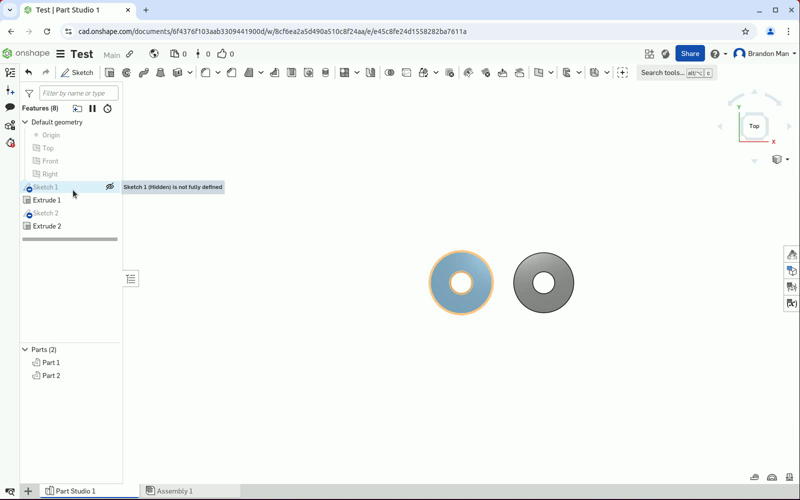
click(73, 189)
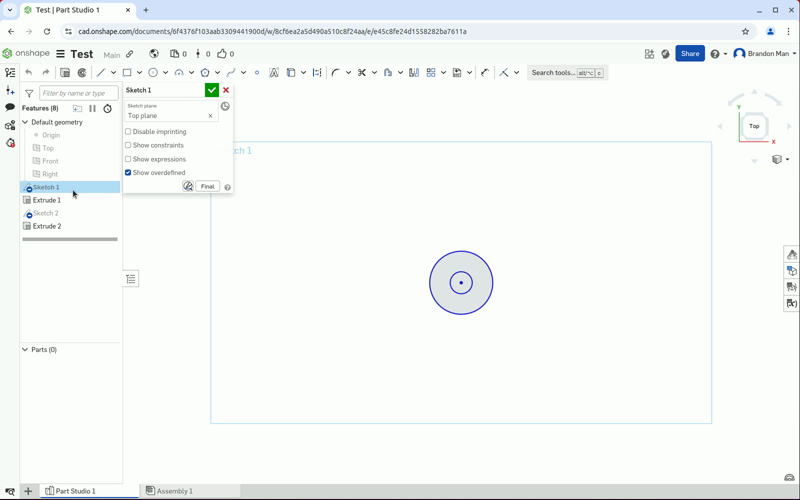
mouse_move(229, 92)
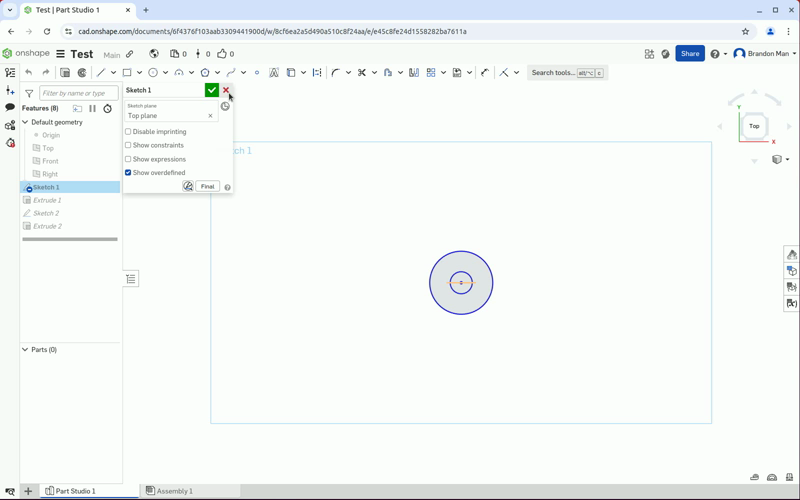
click(229, 92)
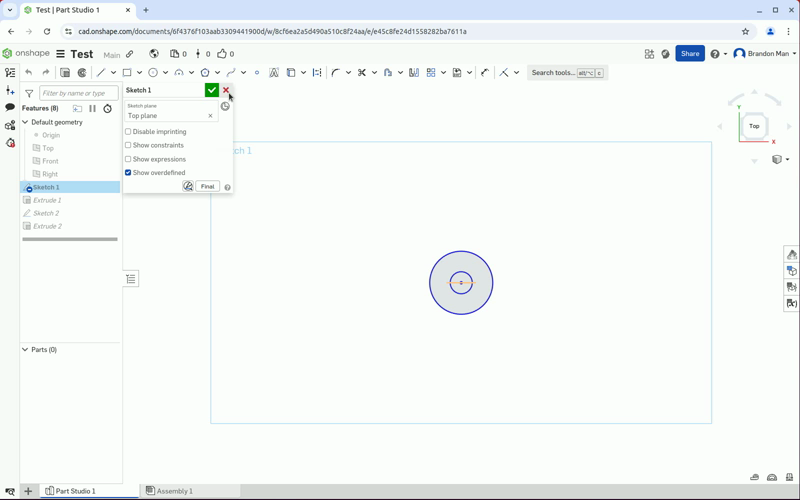
key(shift+s)
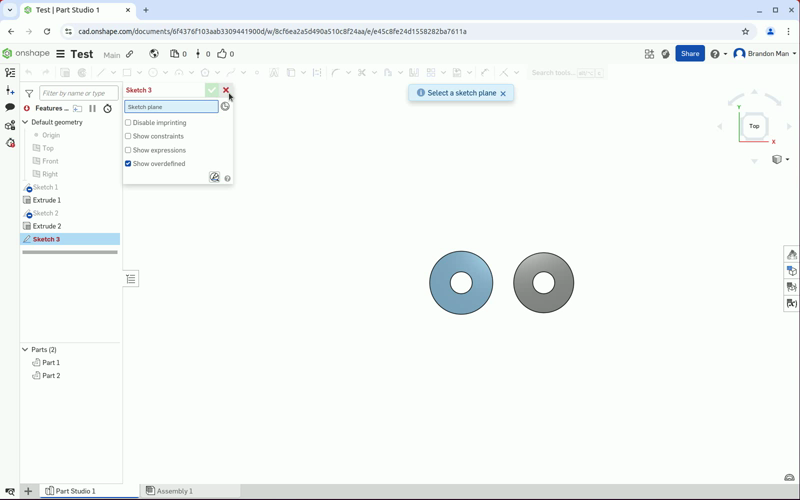
mouse_move(73, 150)
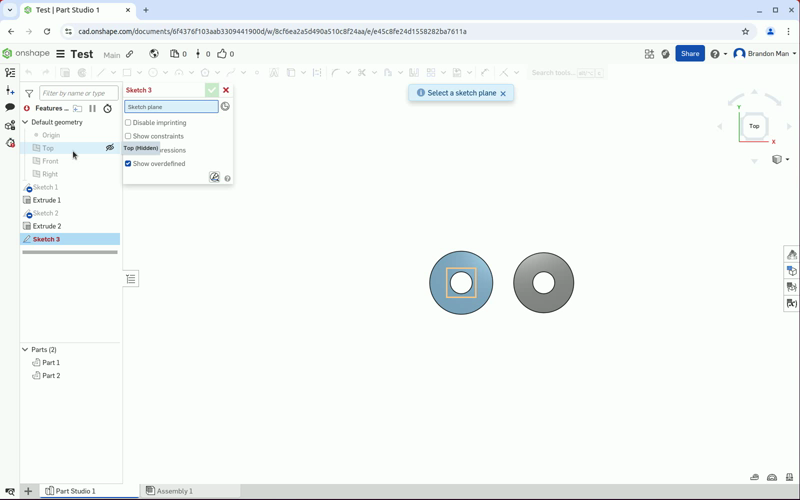
click(73, 150)
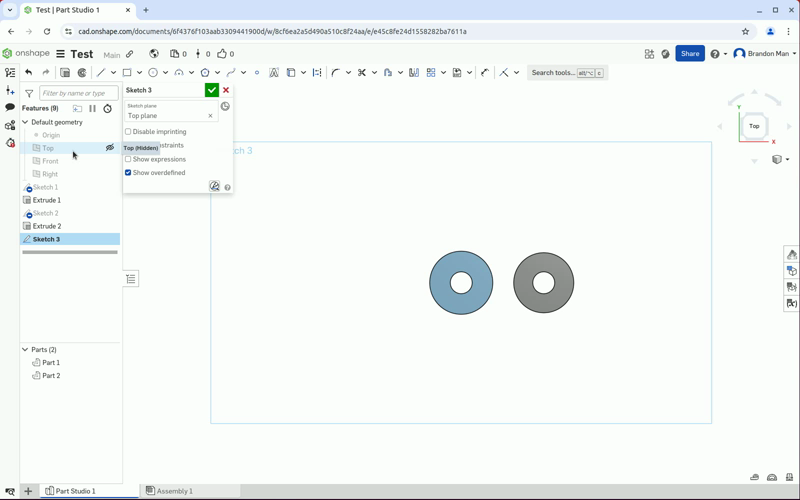
mouse_move(73, 352)
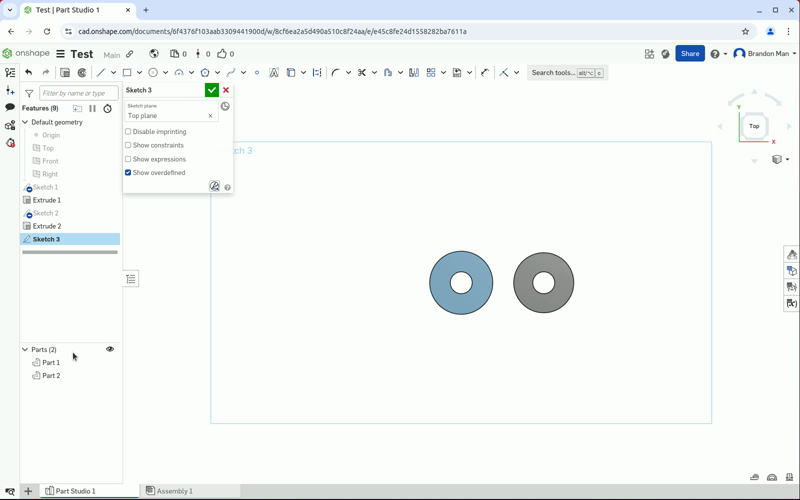
key(y)
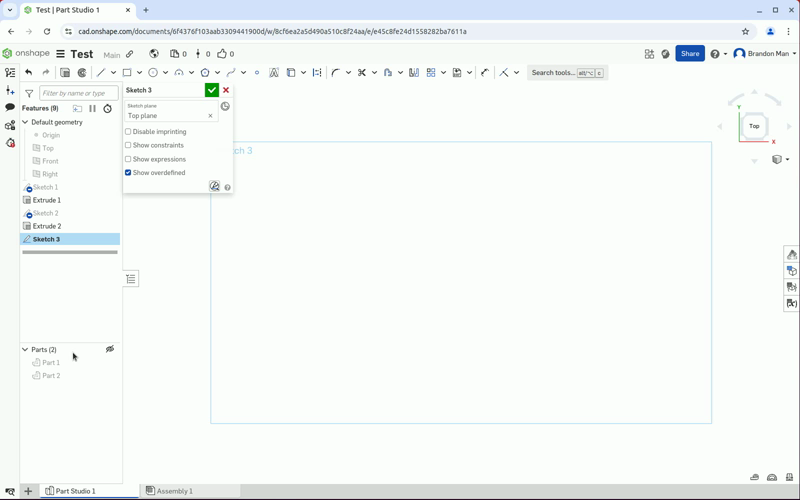
key(c)
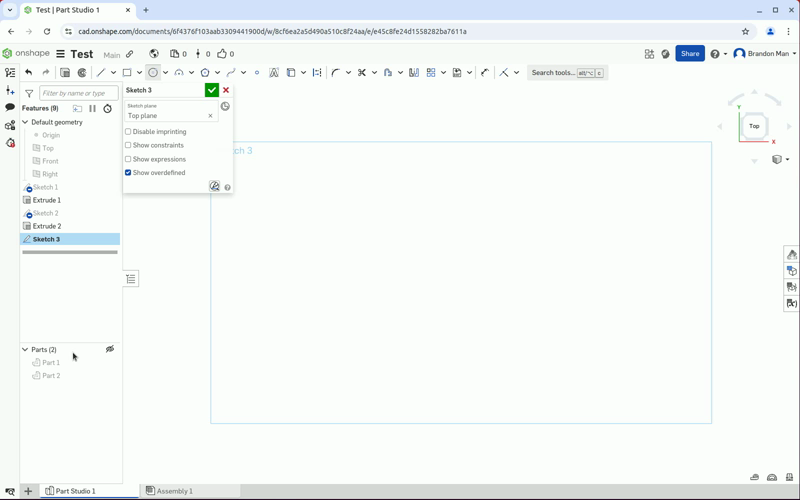
key_down(shift)
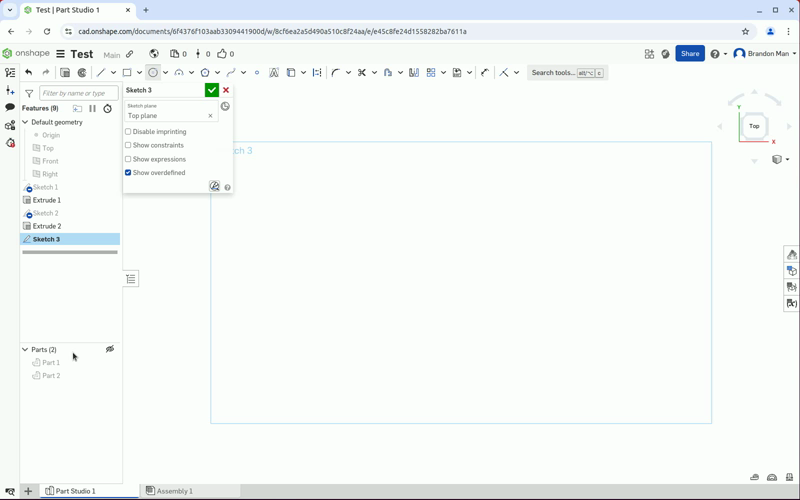
mouse_move(461, 282)
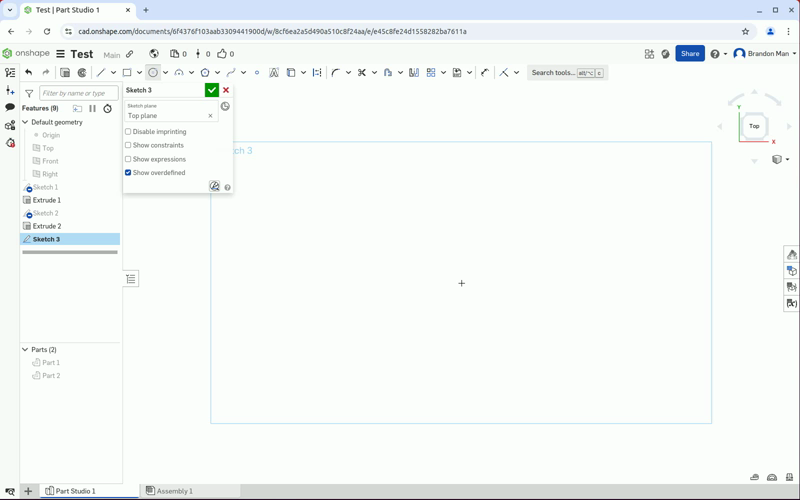
click(461, 282)
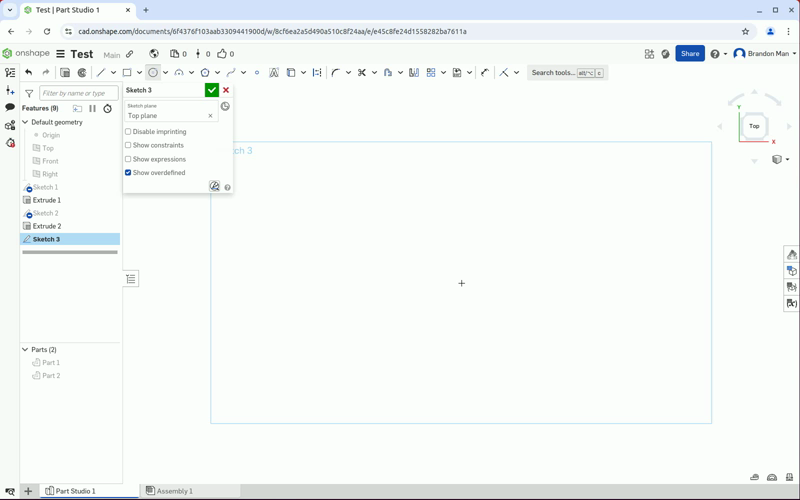
key_up(shift)
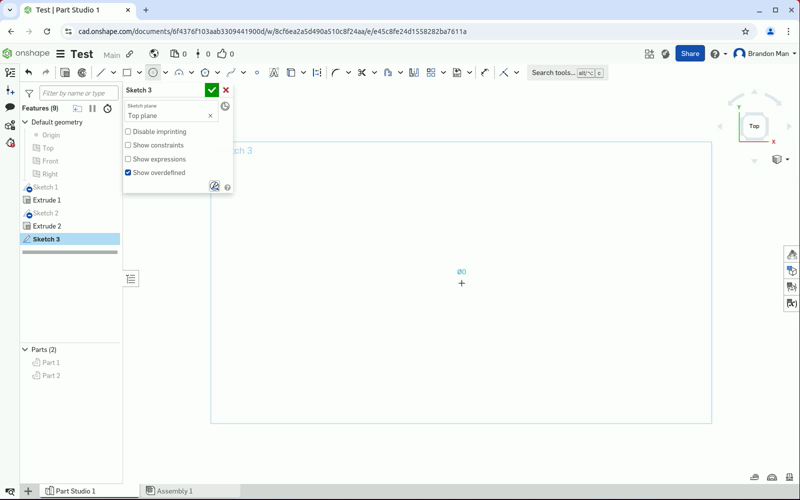
mouse_move(473, 282)
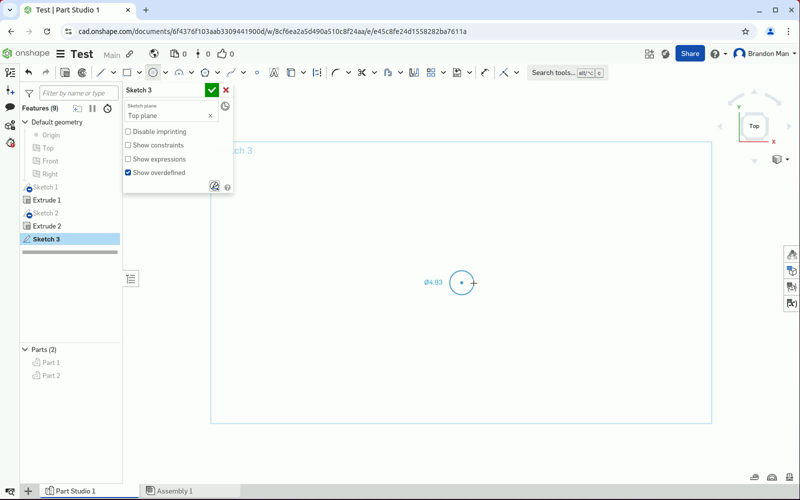
click(473, 282)
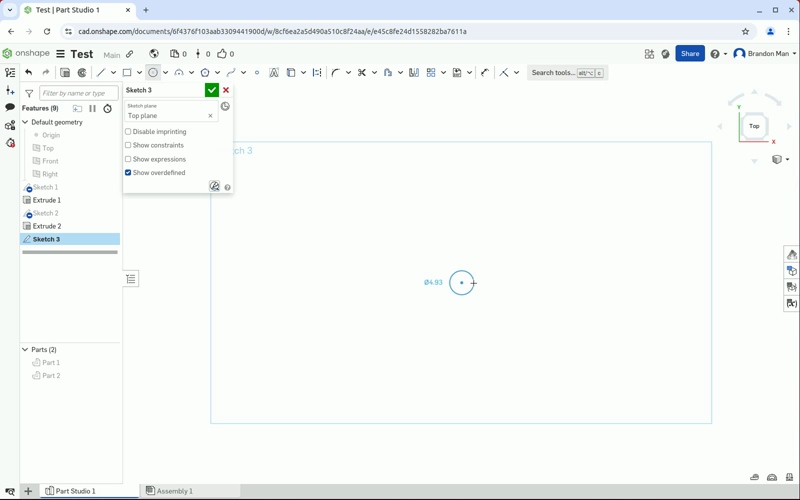
key(esc)
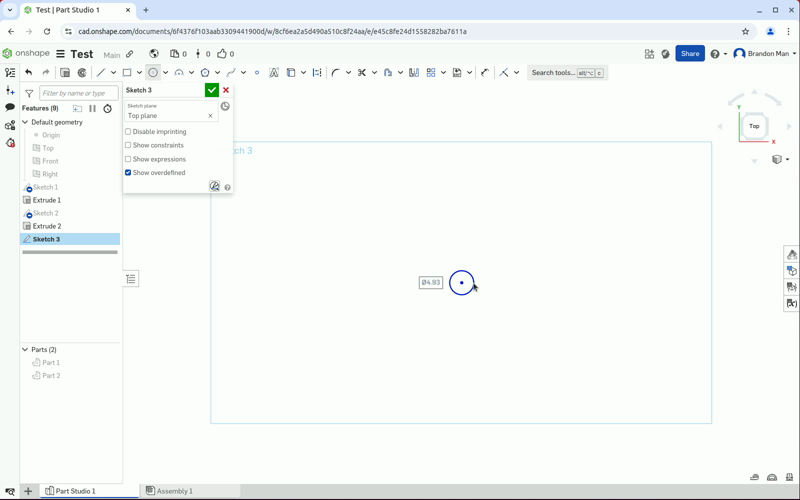
mouse_move(462, 290)
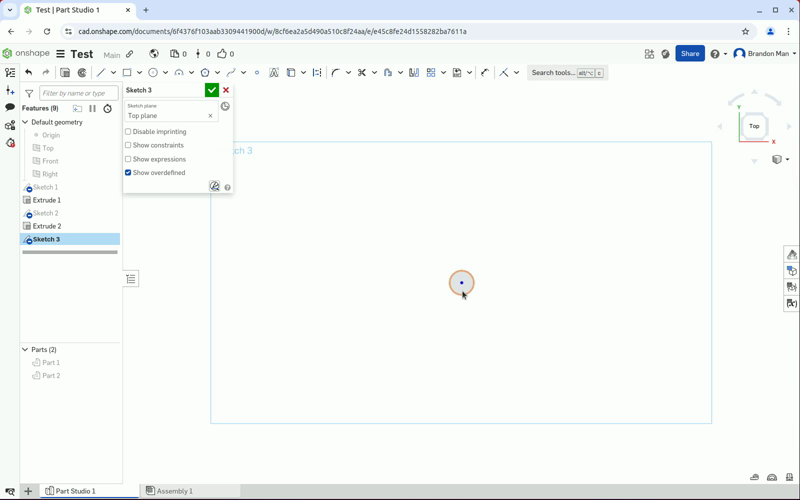
scroll(6)
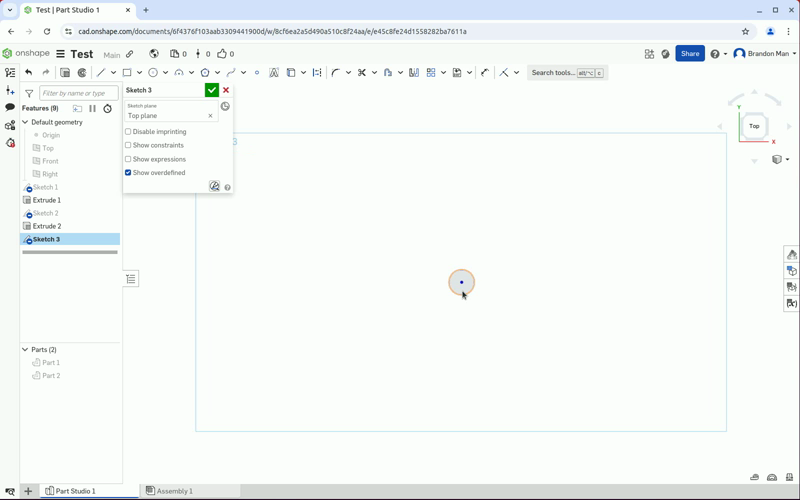
scroll(6)
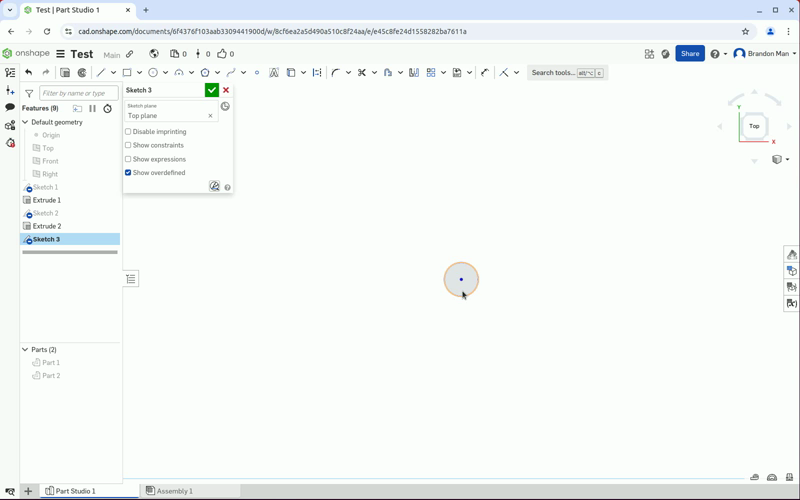
scroll(6)
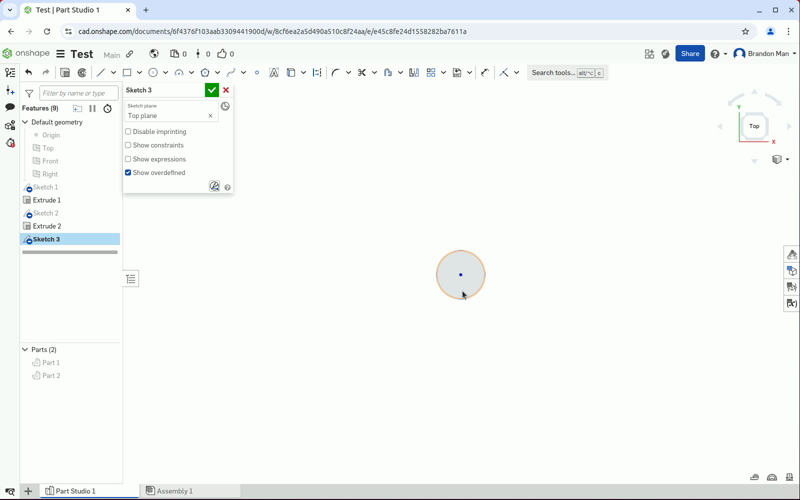
scroll(6)
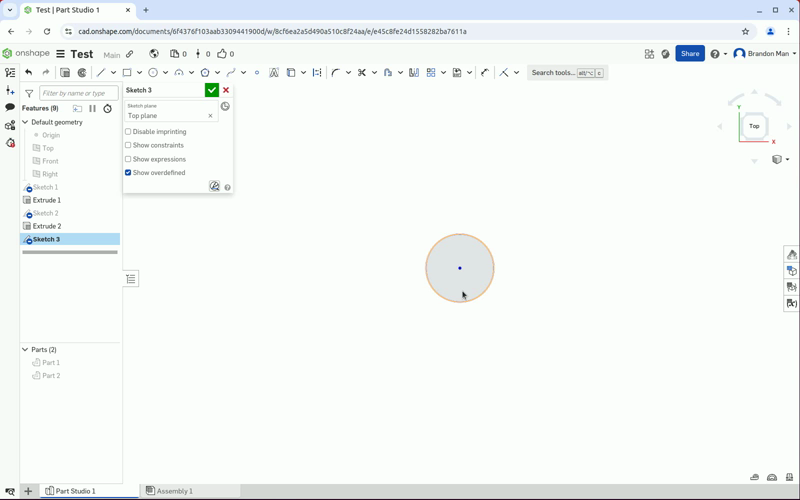
scroll(6)
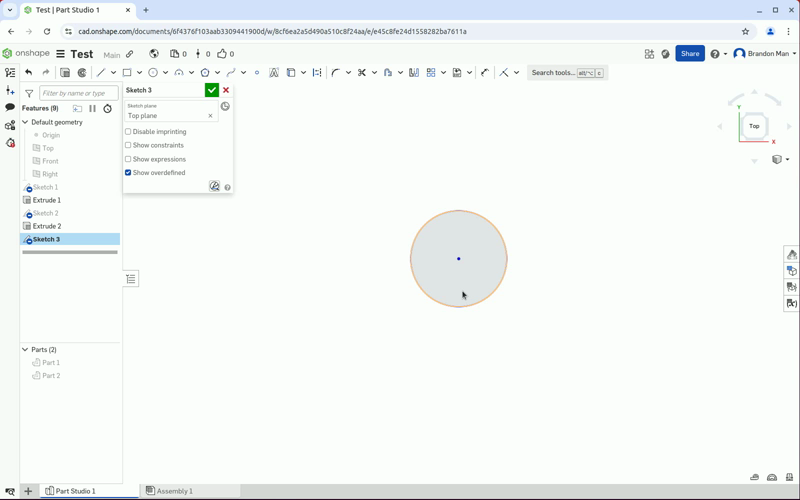
scroll(6)
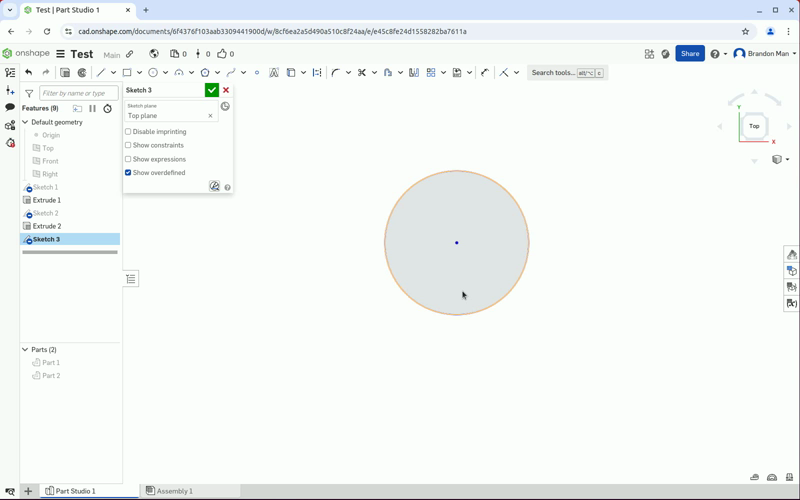
scroll(6)
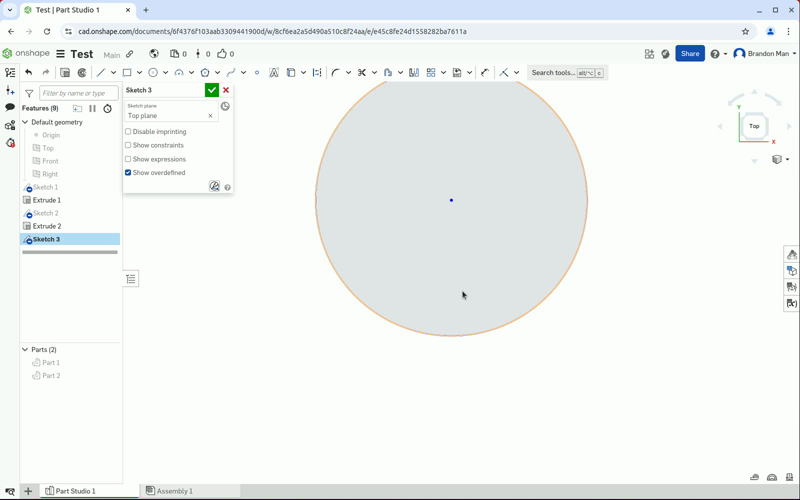
click(462, 290)
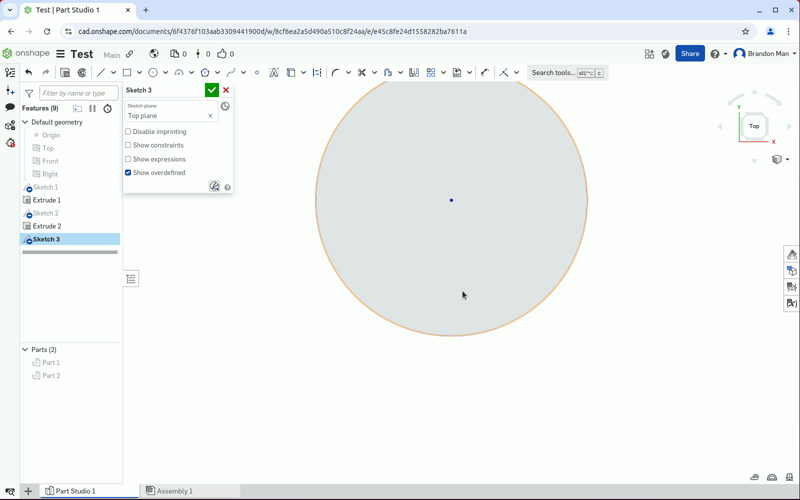
scroll(-6)
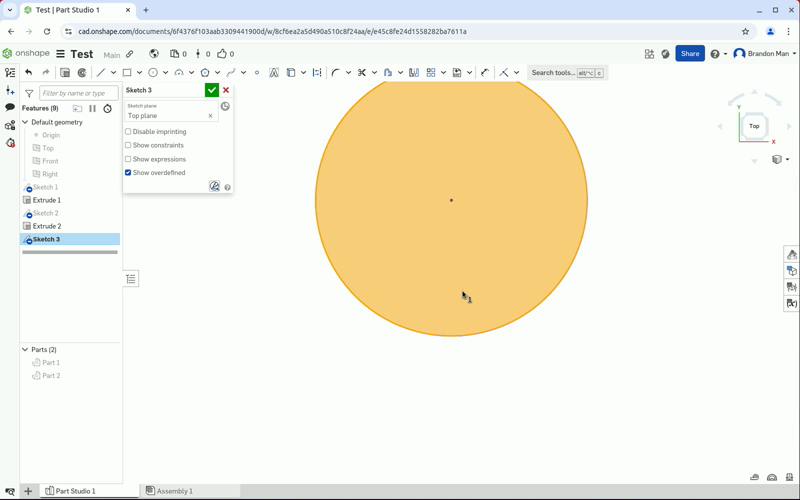
scroll(-6)
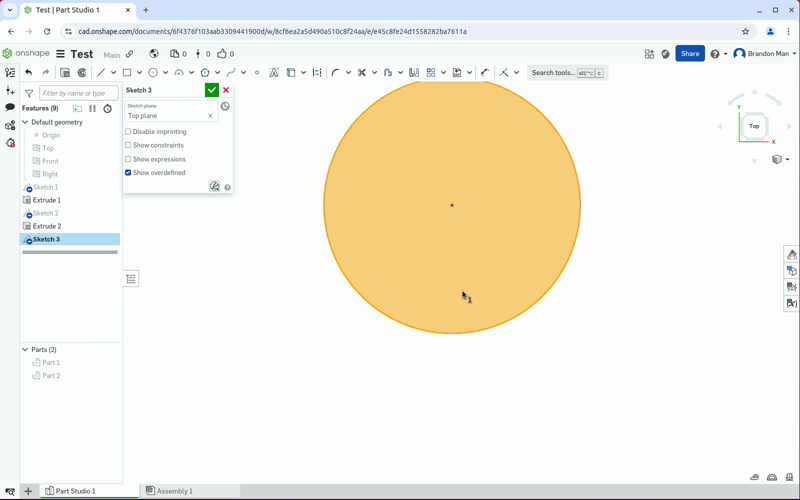
scroll(-6)
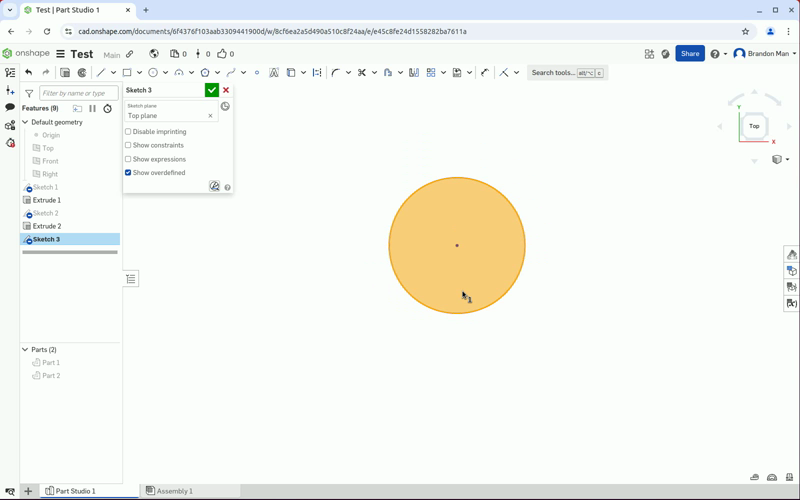
scroll(-6)
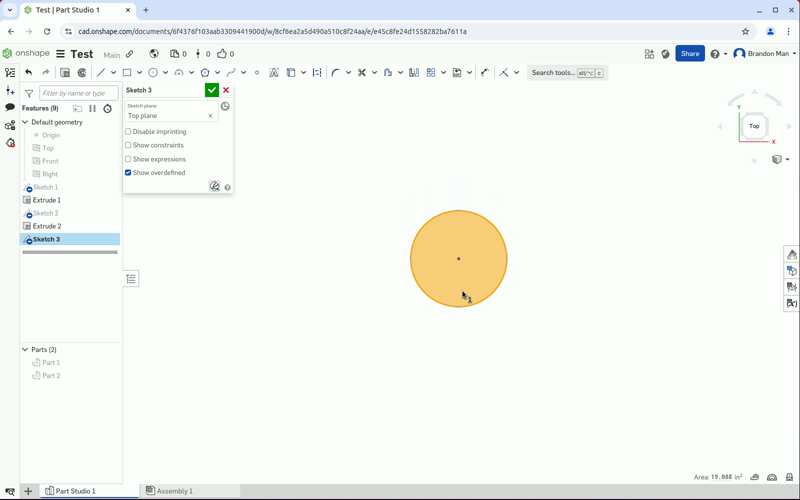
scroll(-6)
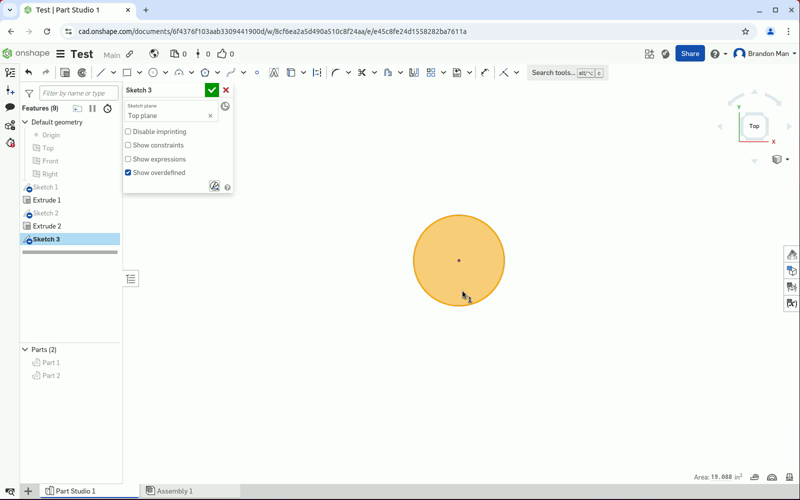
scroll(-6)
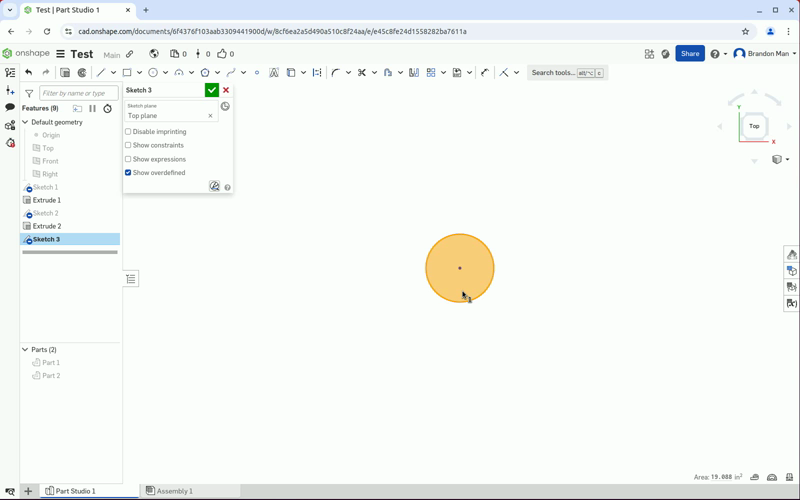
scroll(-6)
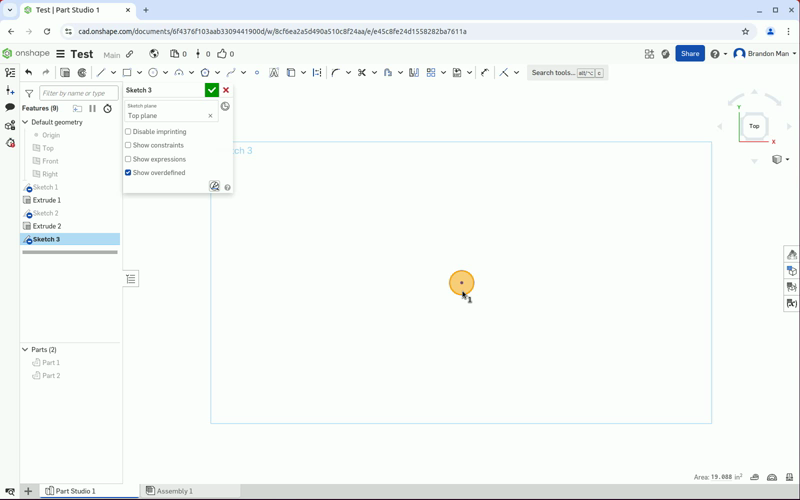
mouse_move(73, 352)
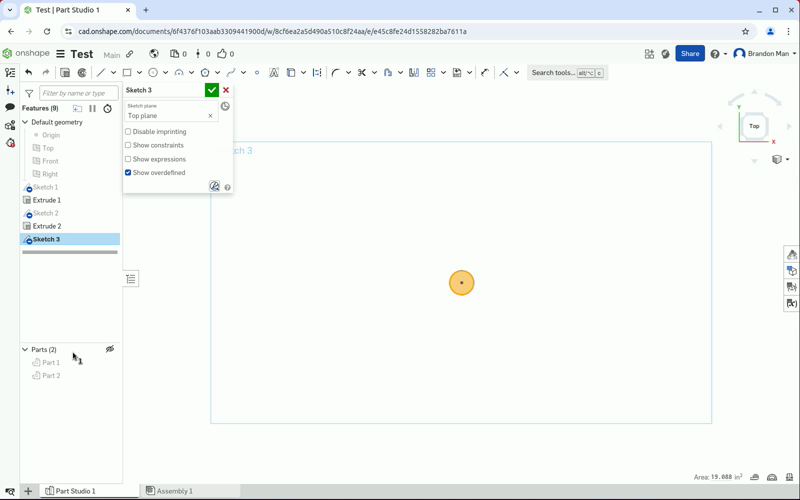
key(shift+y)
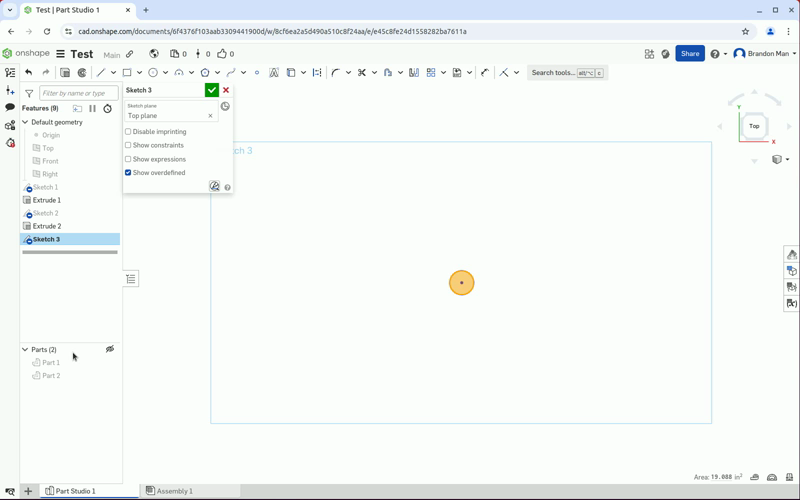
key(shift+e)
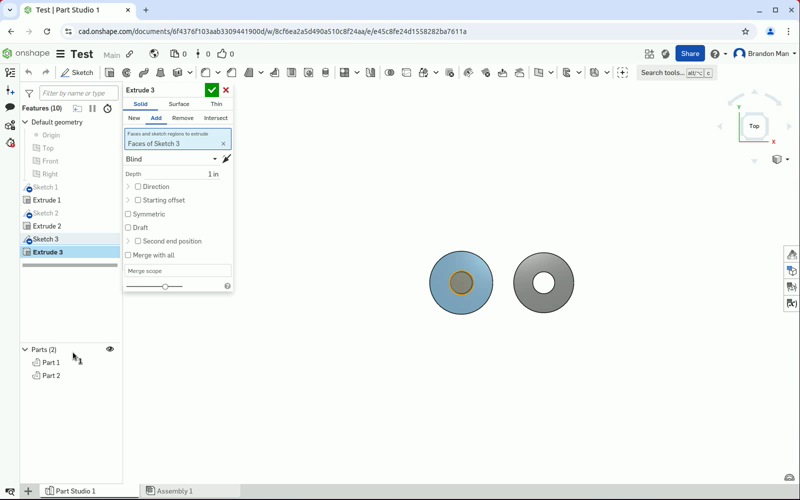
mouse_move(143, 106)
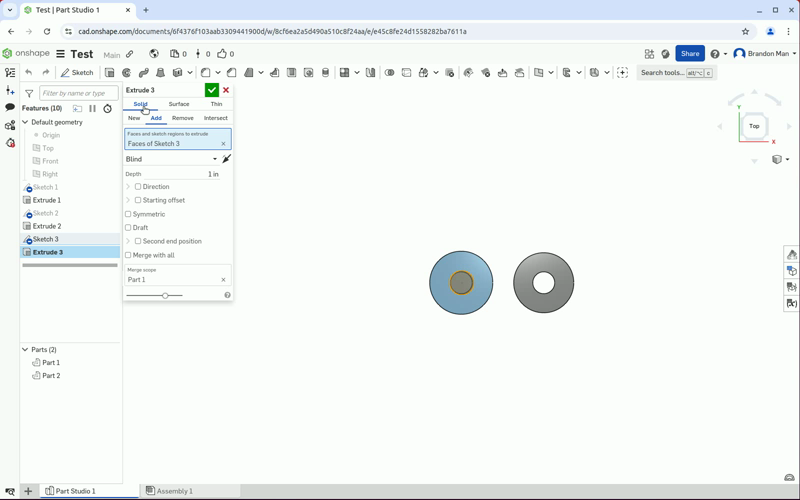
click(143, 106)
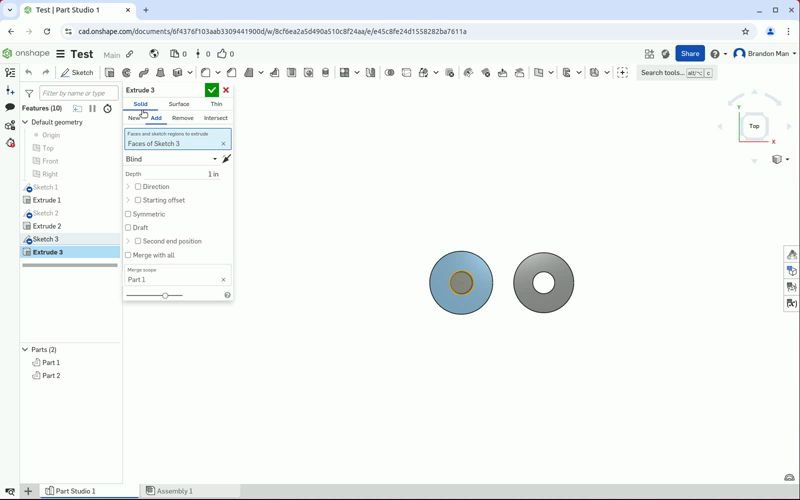
mouse_move(137, 120)
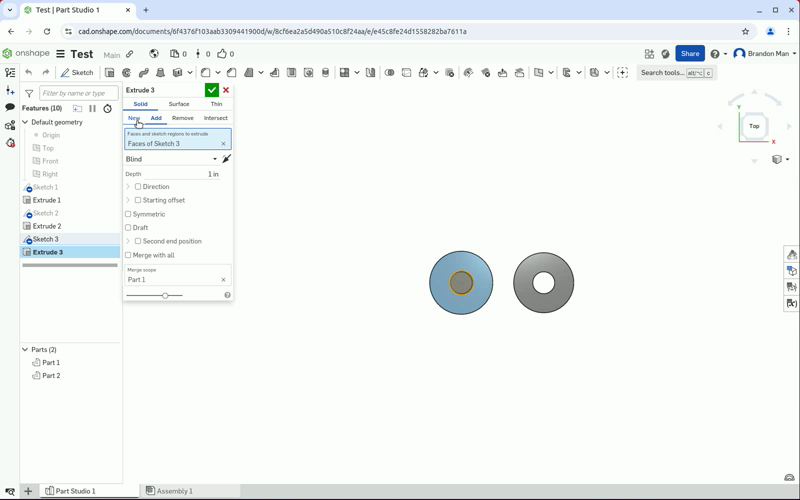
click(137, 120)
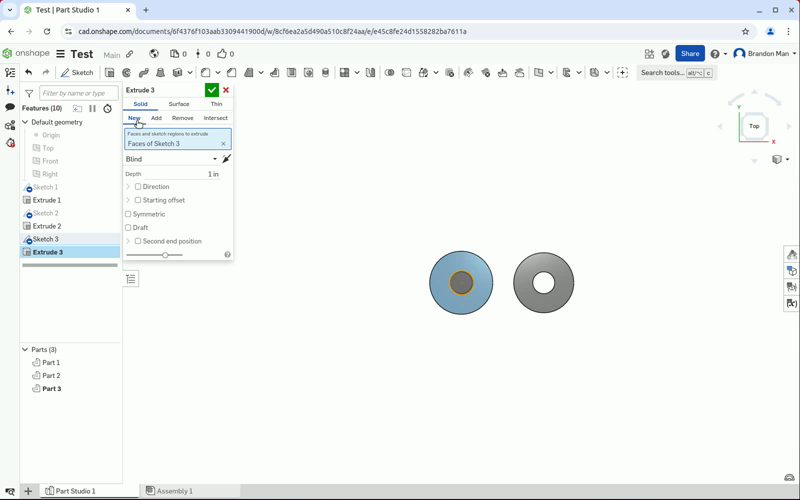
key(tab, 4)
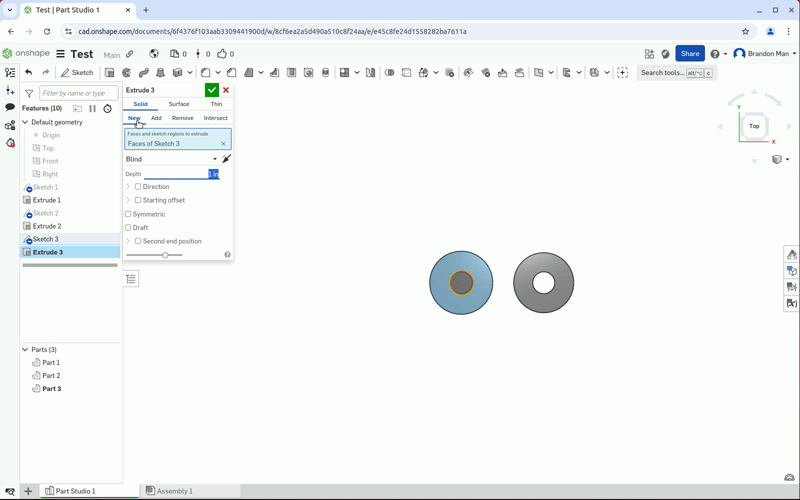
text(8.425)
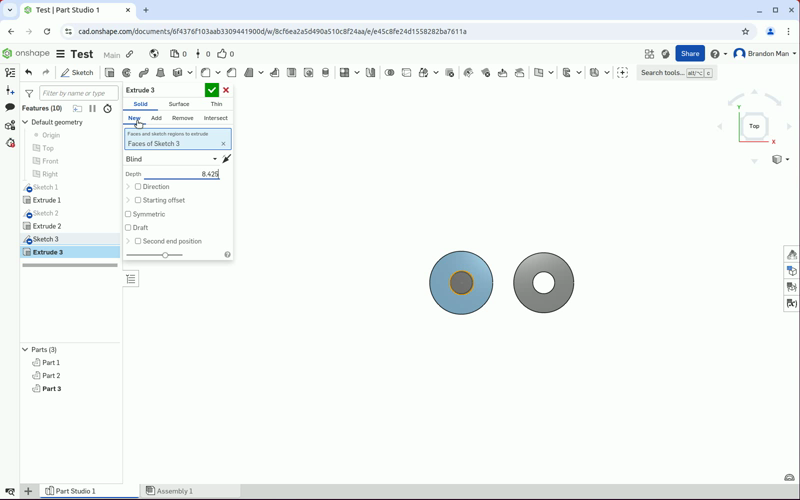
key(enter)
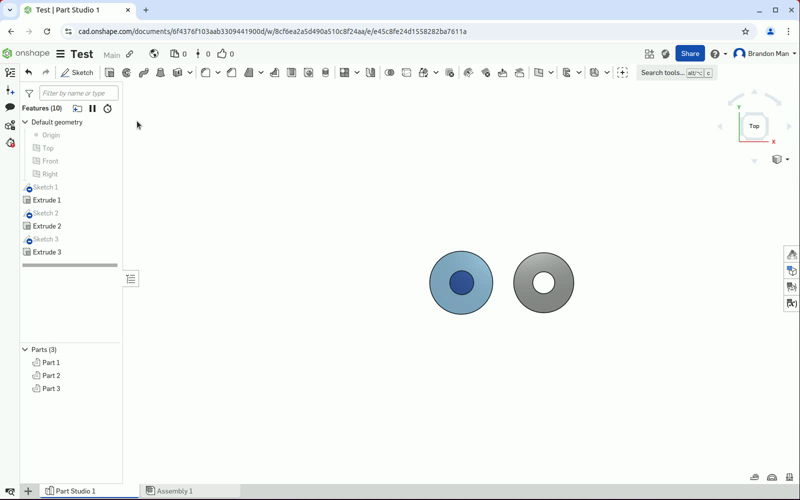
key(shift+h)
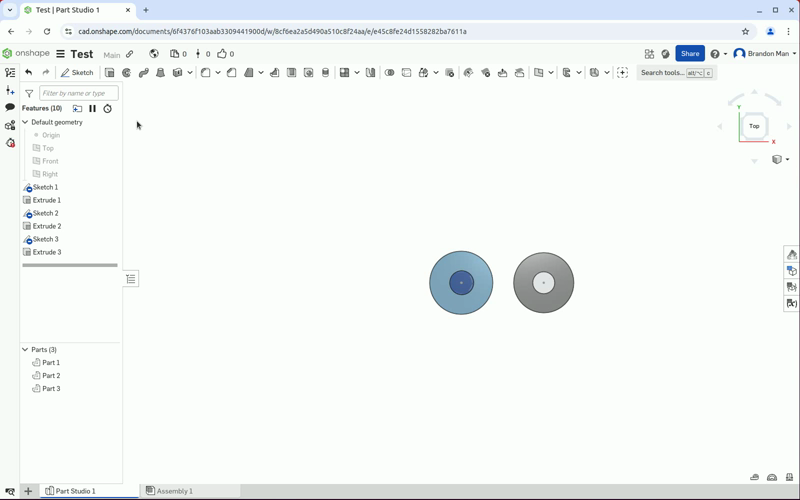
key(shift+h)
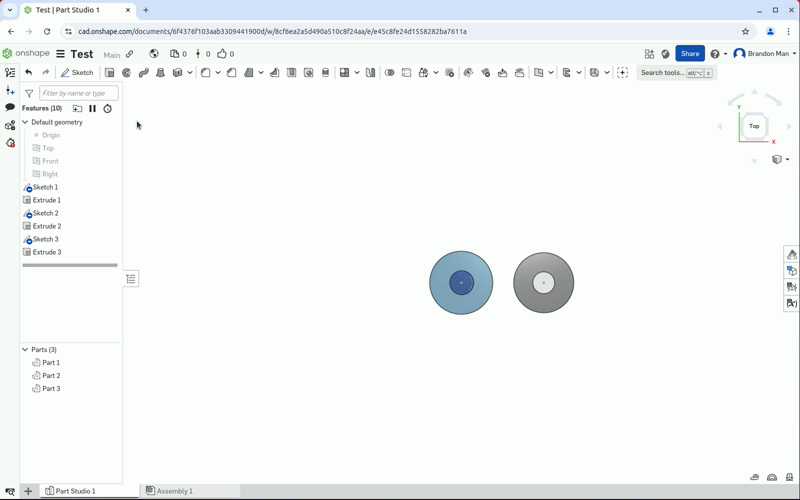
key(shift+7)
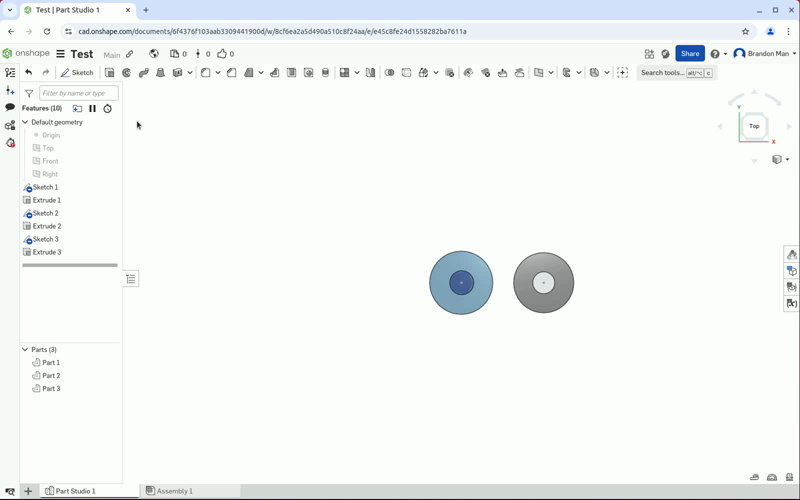
key(up, 3)
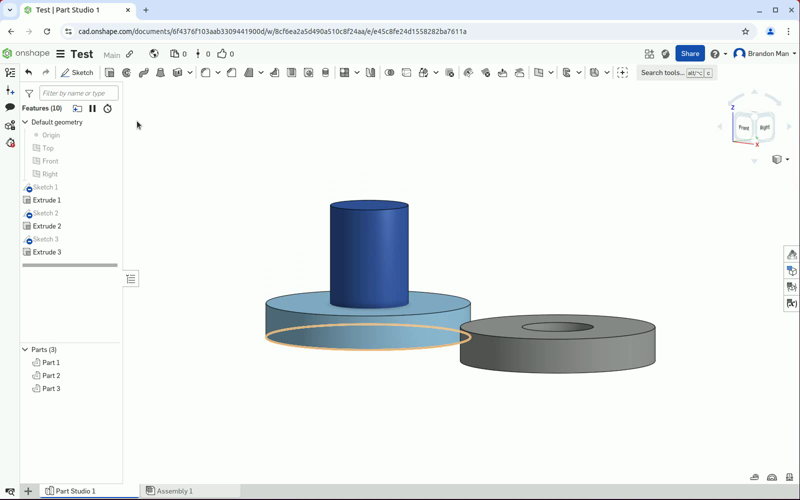
key(left, 3)
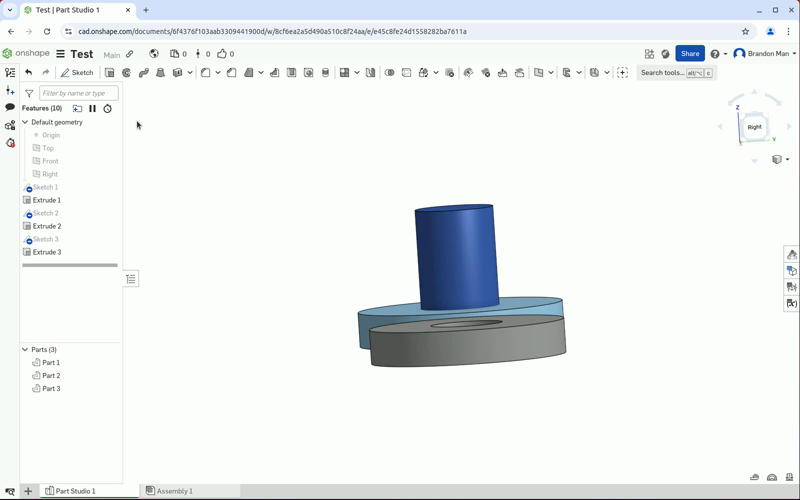
key(right, 3)
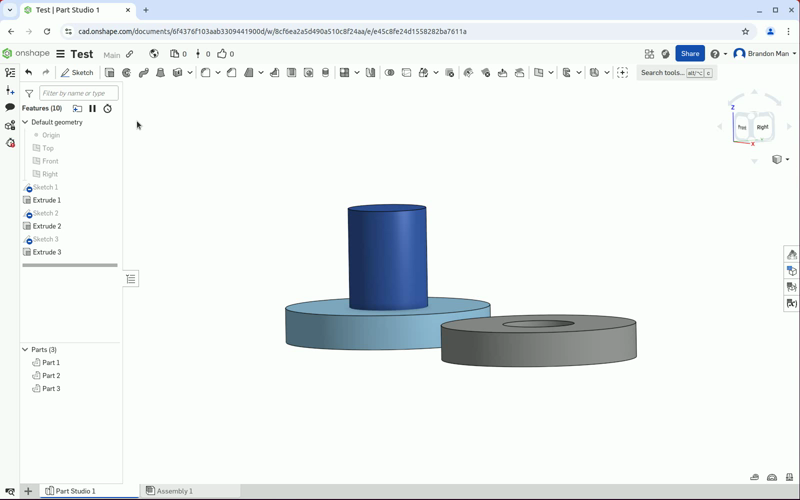
key(down, 3)
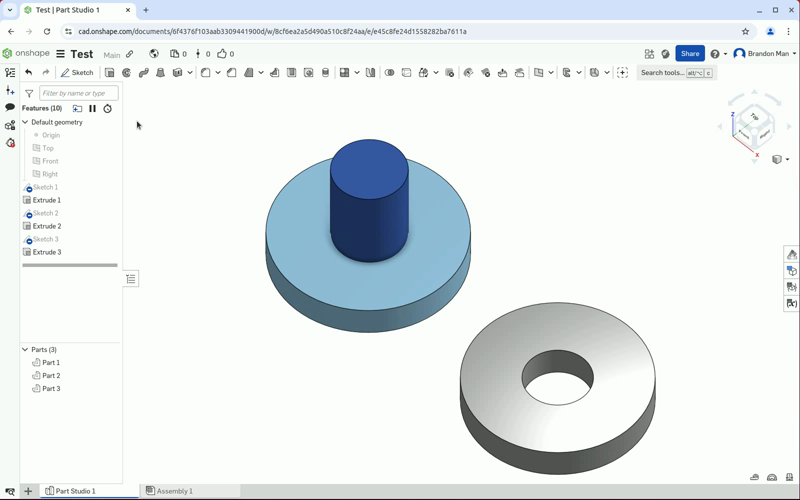
mouse_move(73, 189)
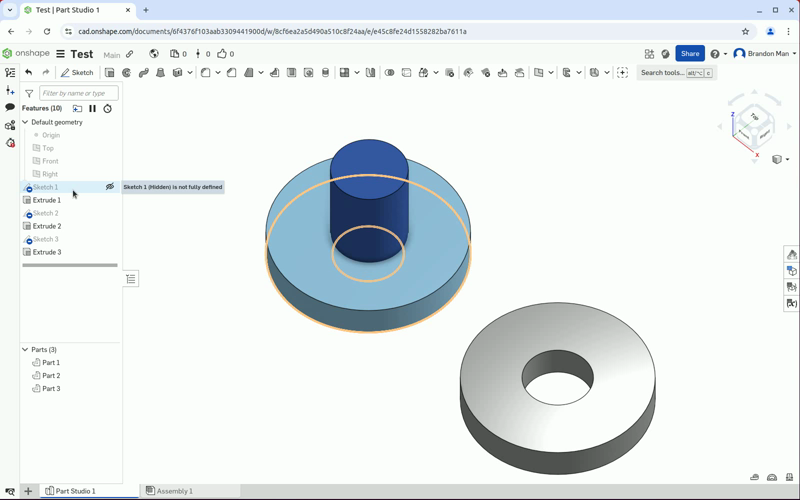
click(73, 189)